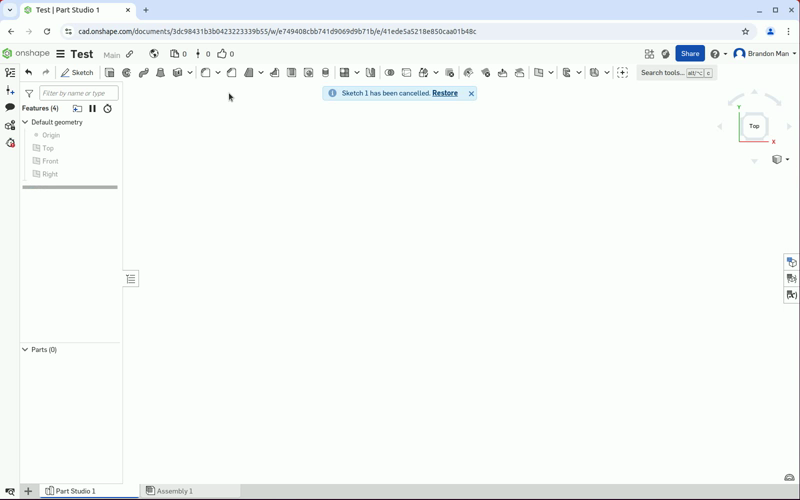
key(shift+h)
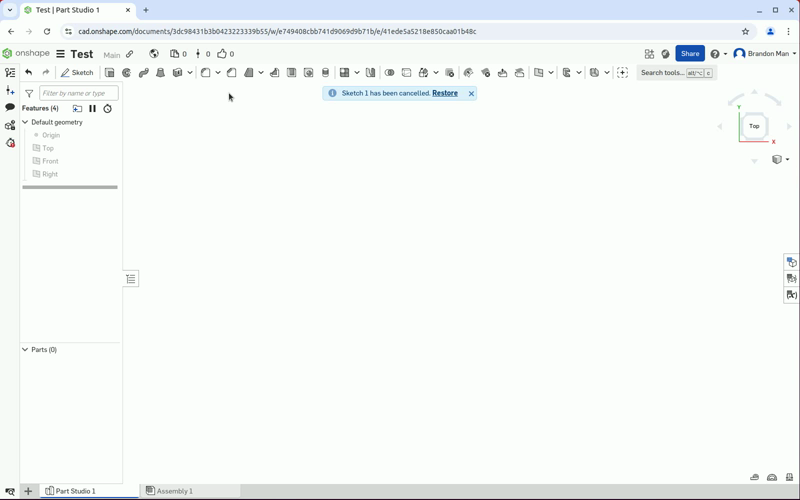
mouse_move(73, 352)
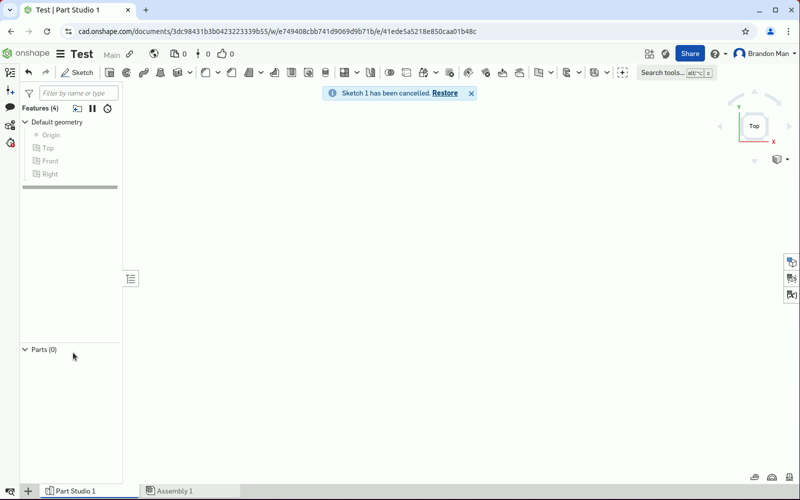
key(y)
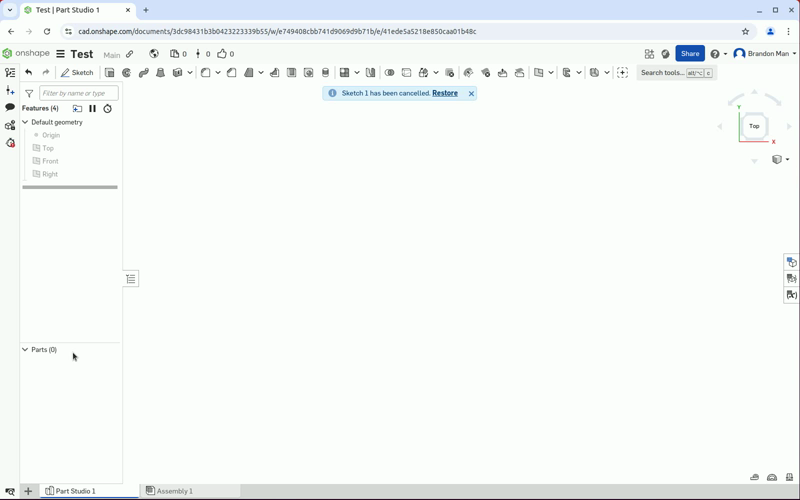
key(shift+p)
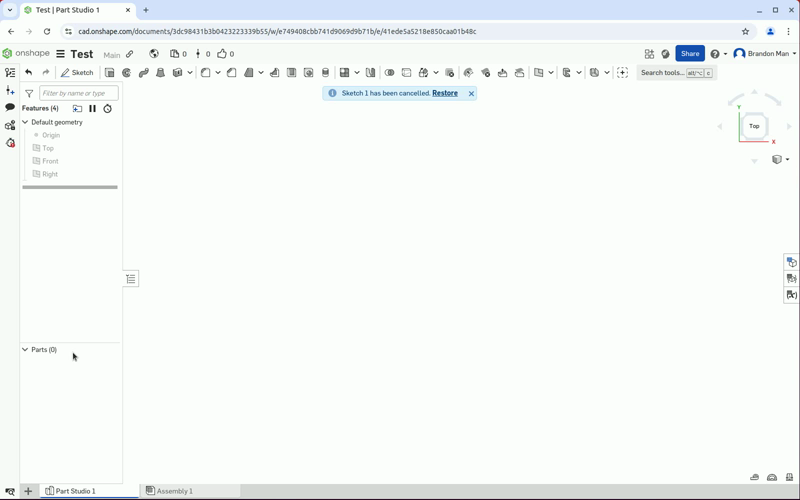
key(space)
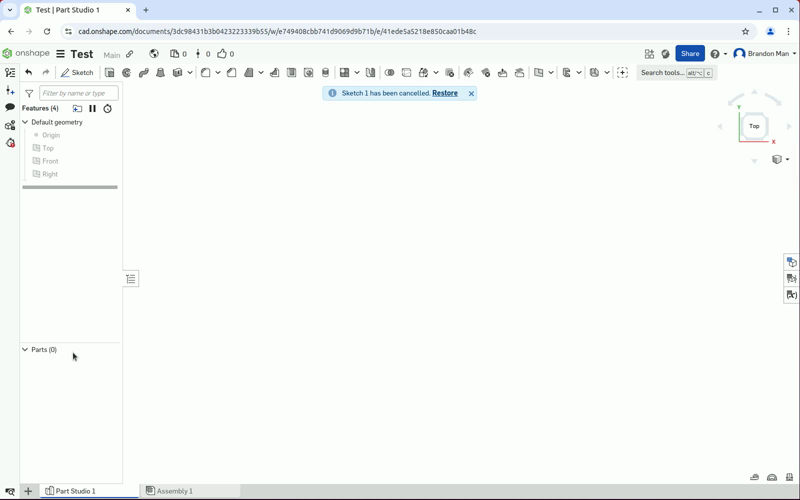
key_down(shift)
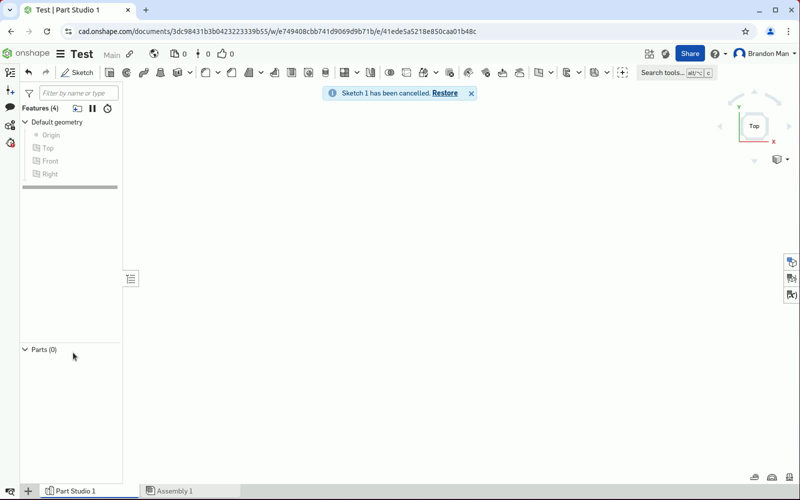
key(up)
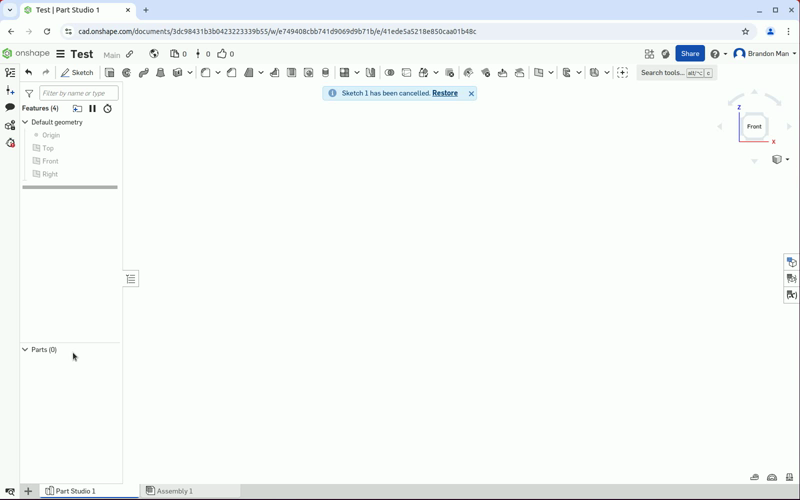
key_up(shift)
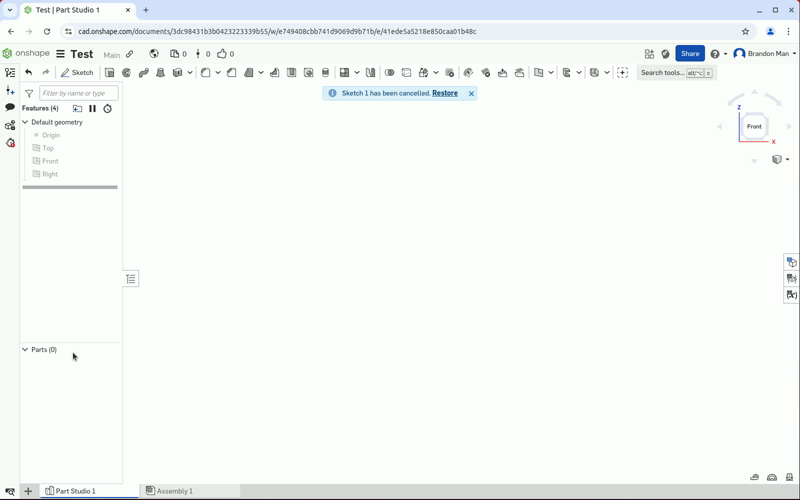
key(space)
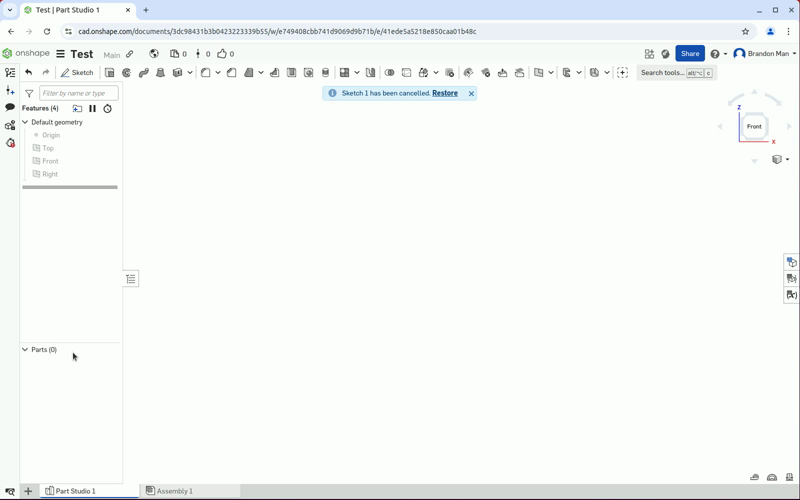
key_down(shift)
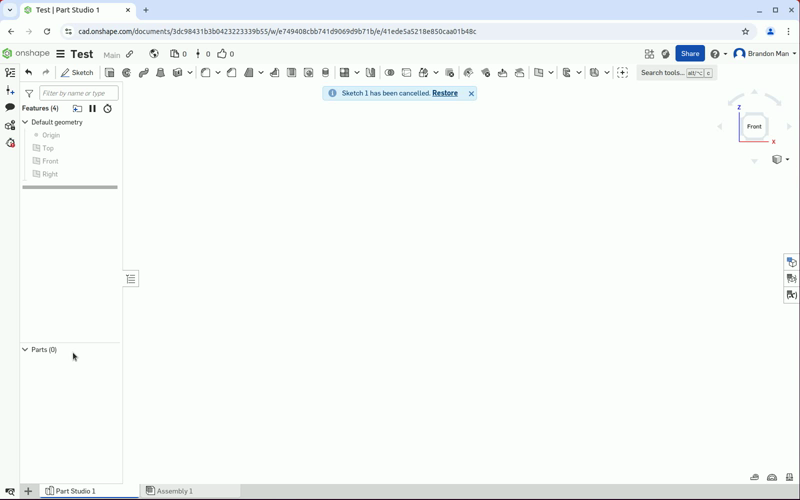
key(left)
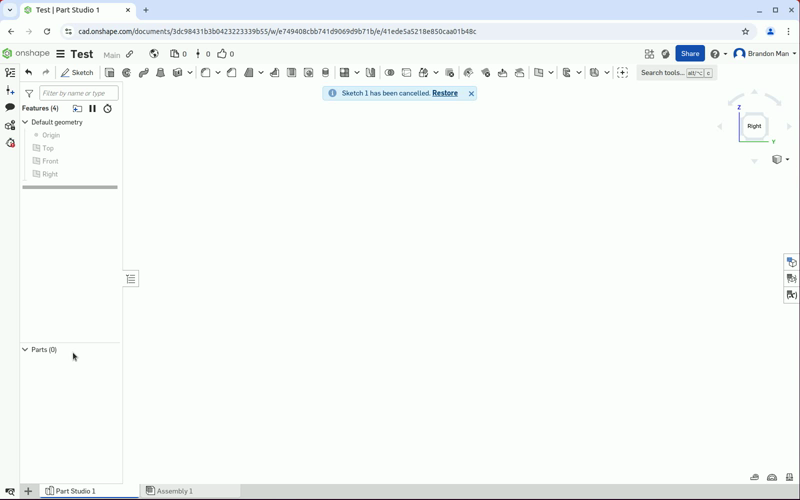
key_up(shift)
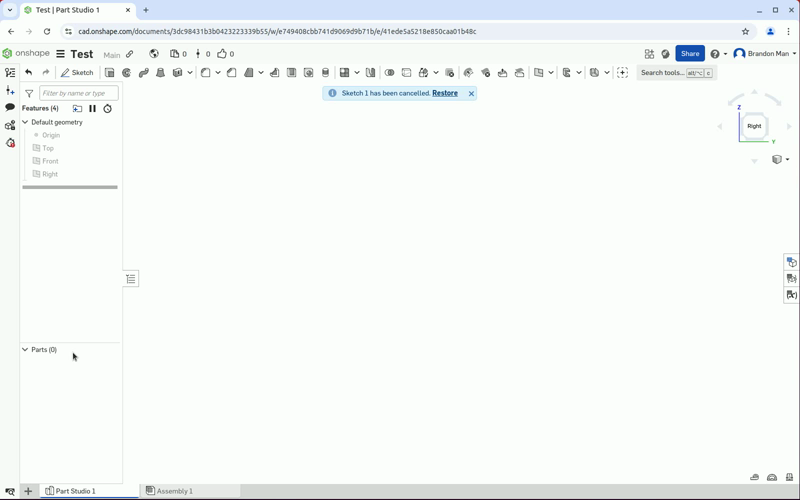
mouse_move(73, 352)
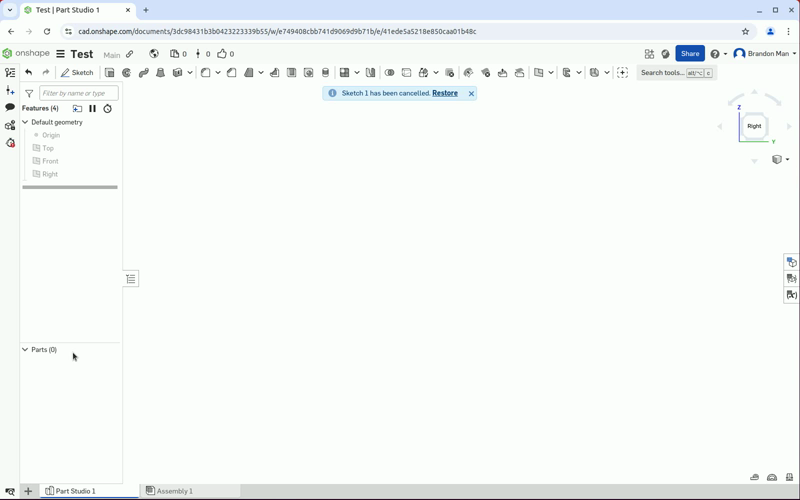
key(shift+y)
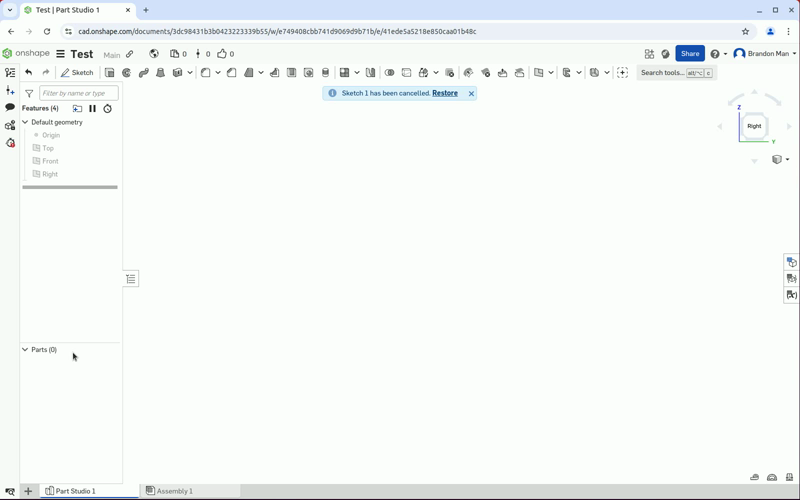
key(shift+s)
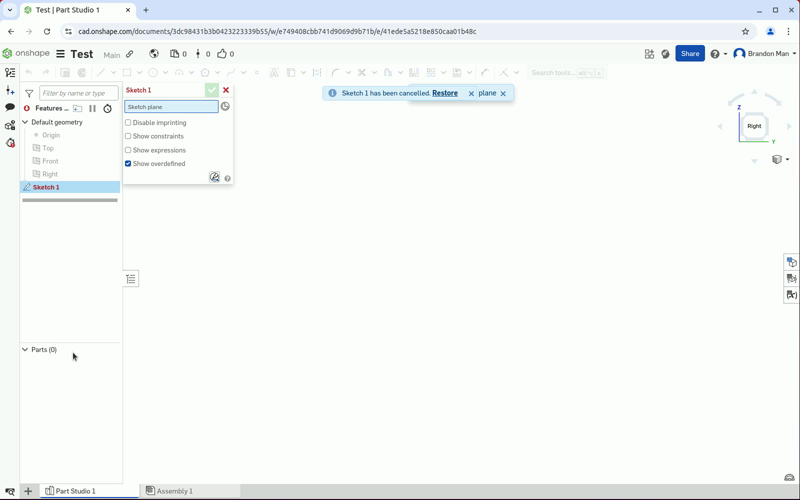
mouse_move(73, 176)
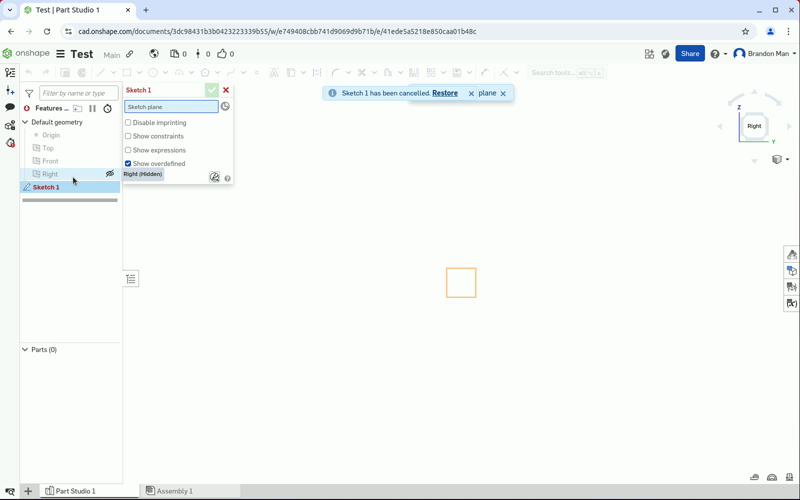
click(73, 176)
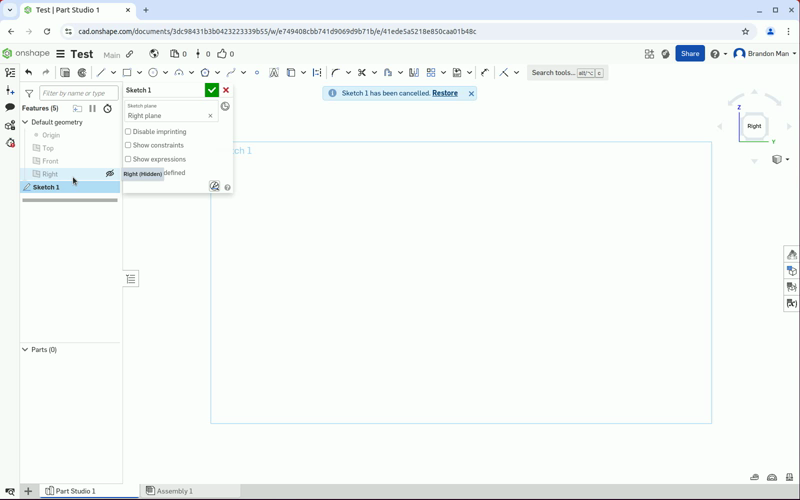
mouse_move(73, 352)
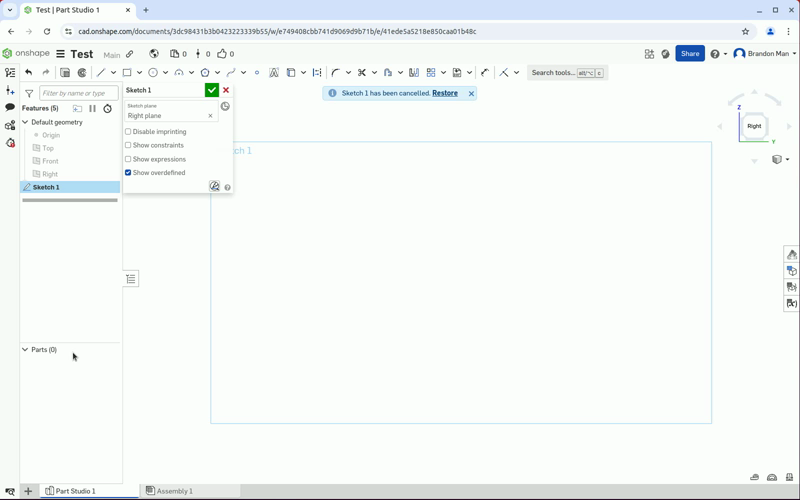
key(y)
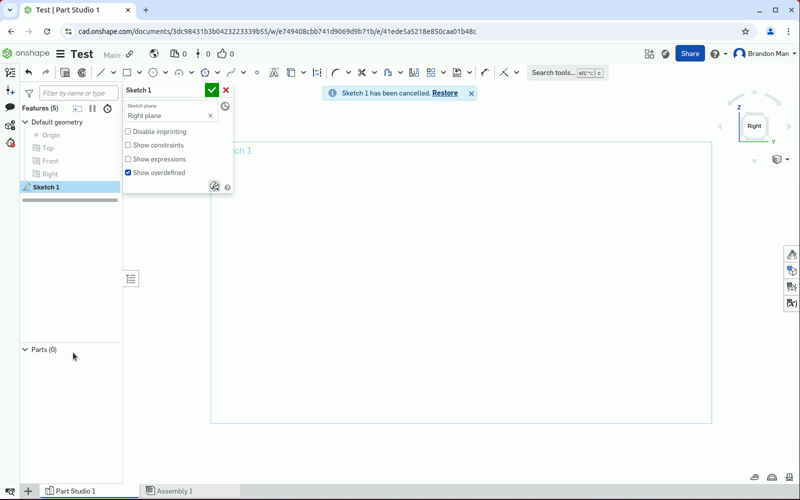
key(c)
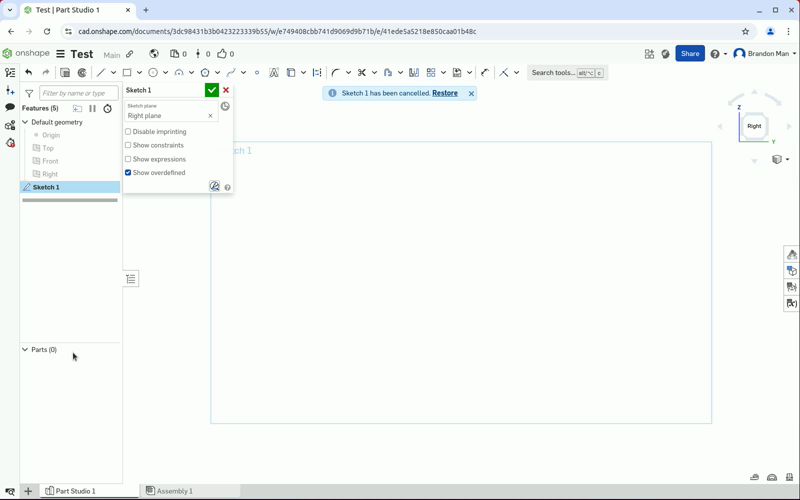
key_down(shift)
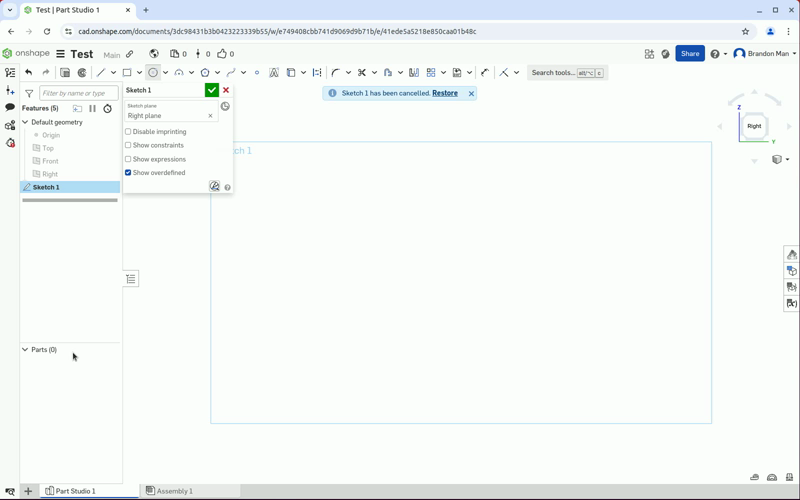
mouse_move(461, 282)
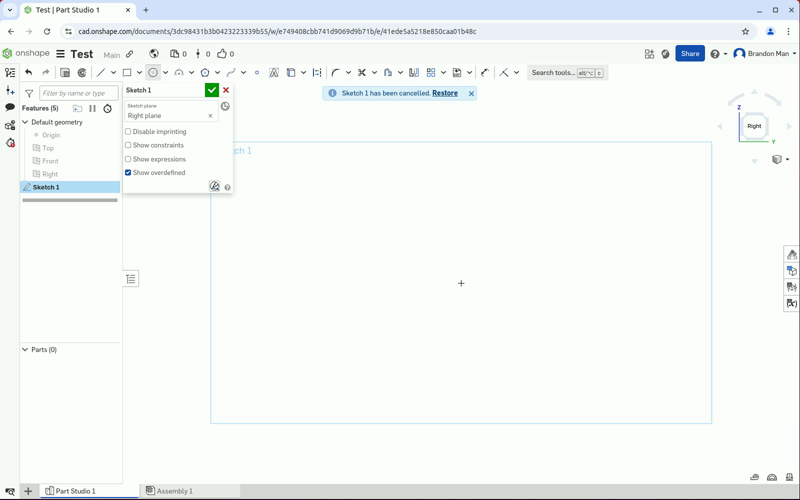
click(461, 282)
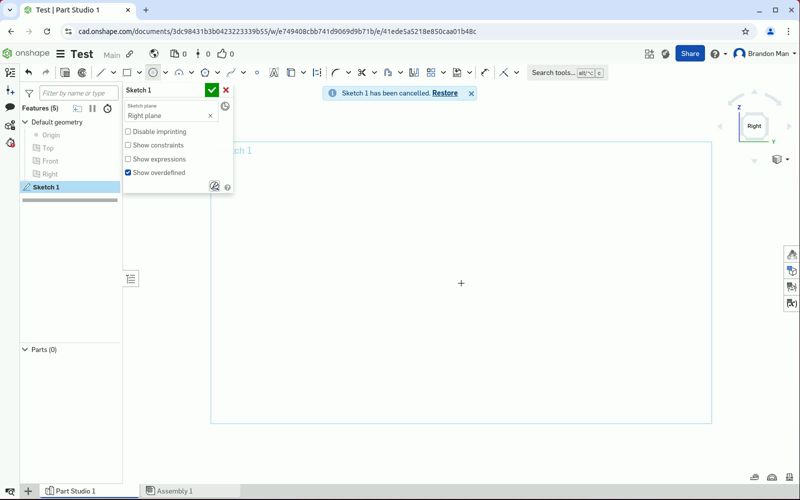
key_up(shift)
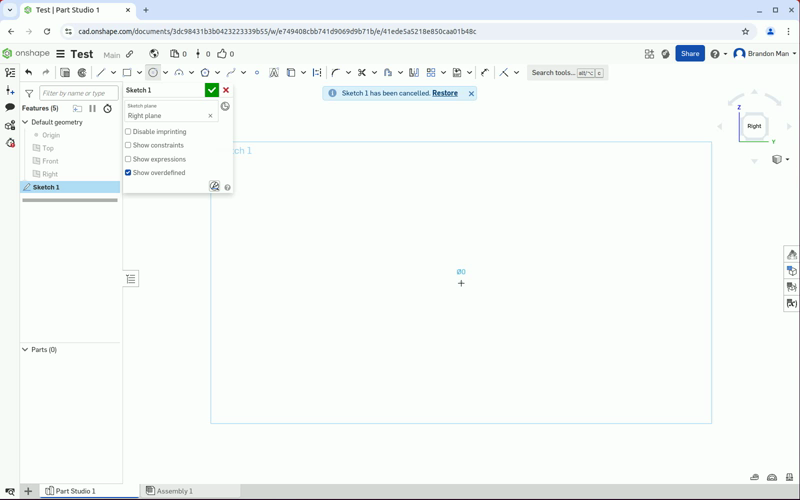
mouse_move(466, 282)
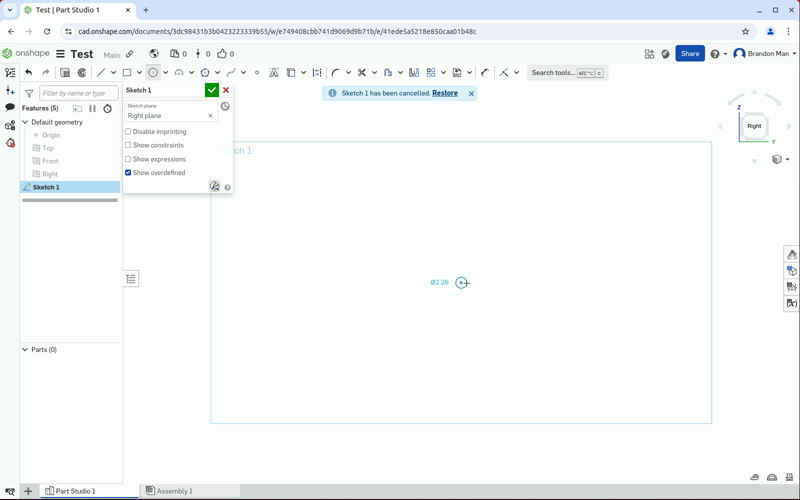
click(466, 282)
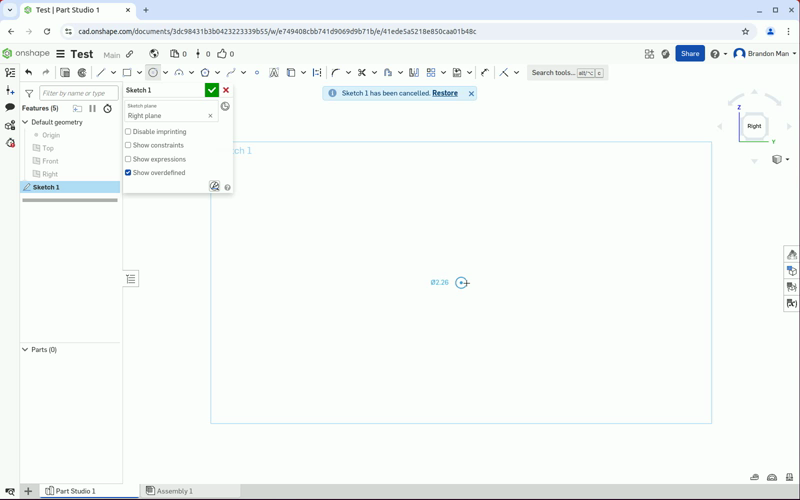
key(esc)
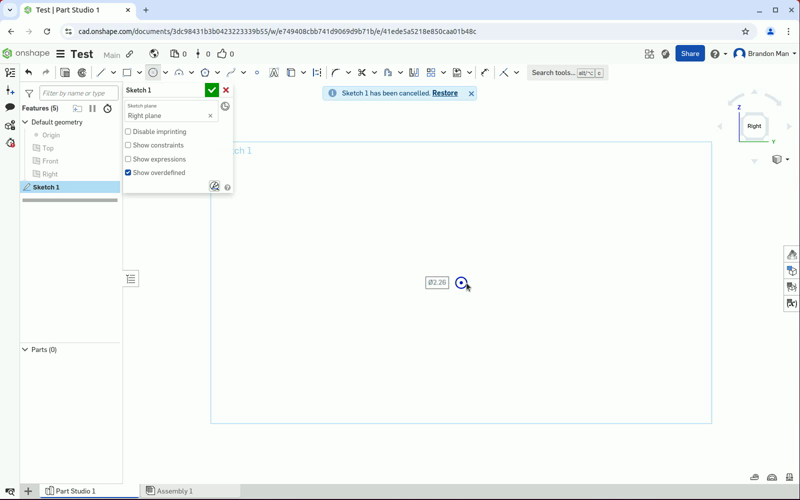
mouse_move(465, 281)
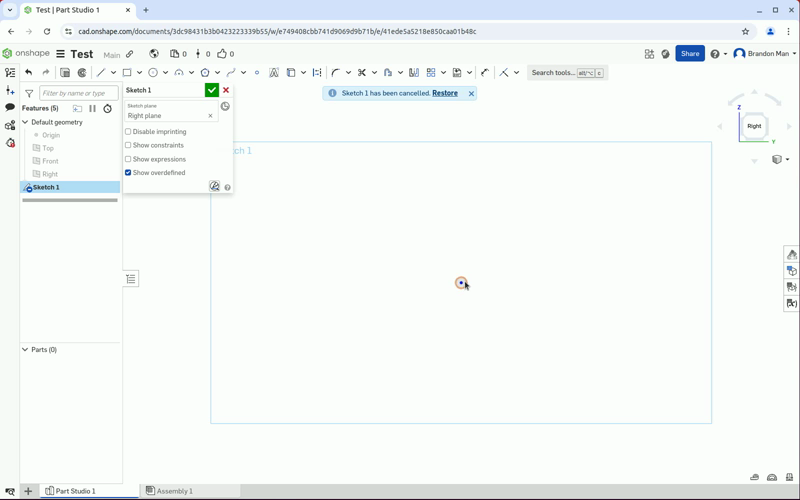
scroll(6)
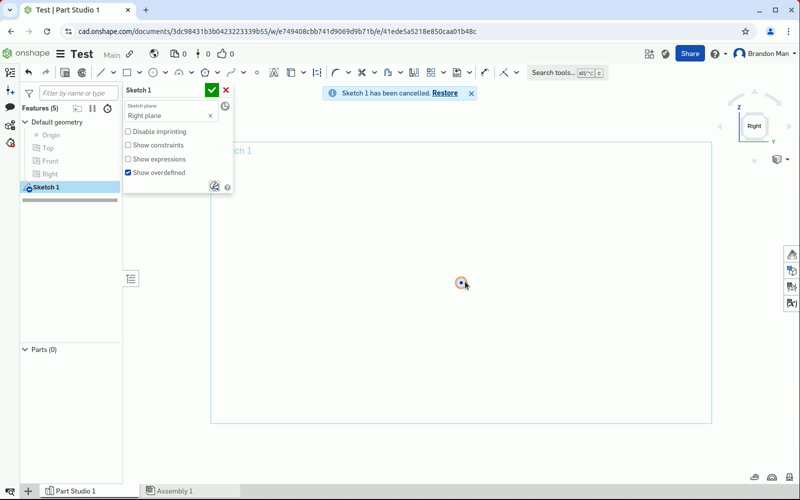
scroll(6)
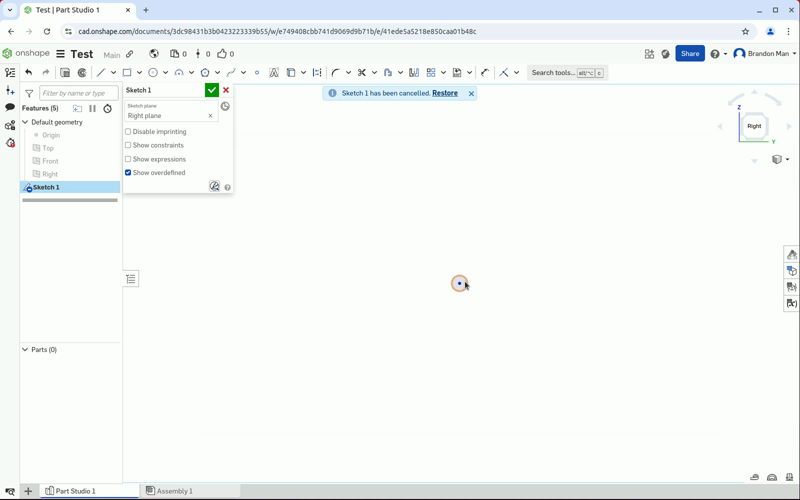
scroll(6)
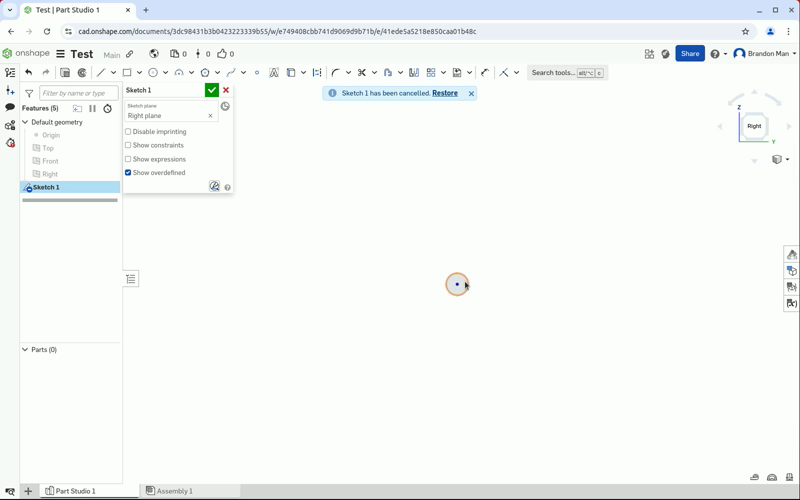
scroll(6)
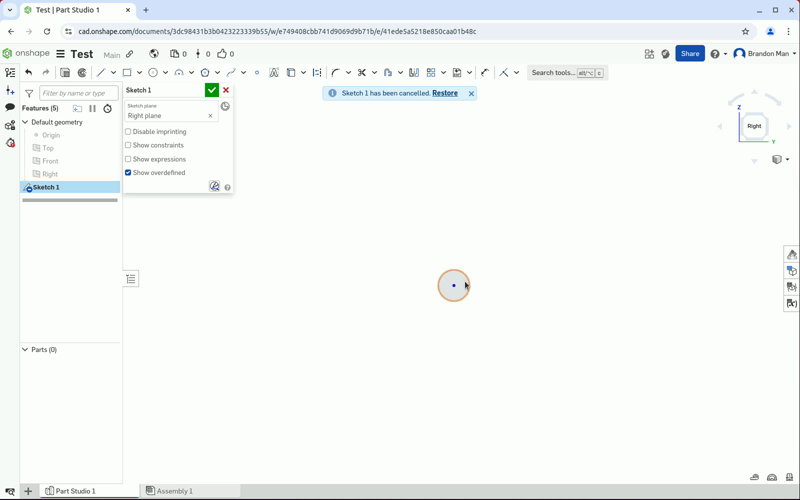
scroll(6)
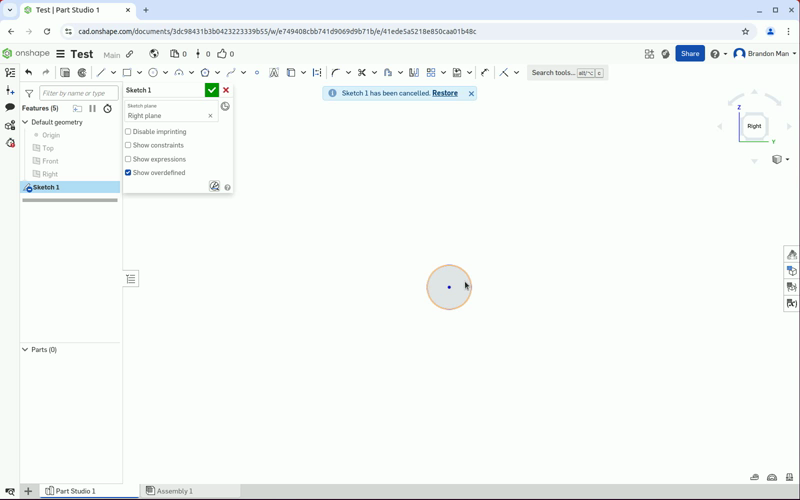
scroll(6)
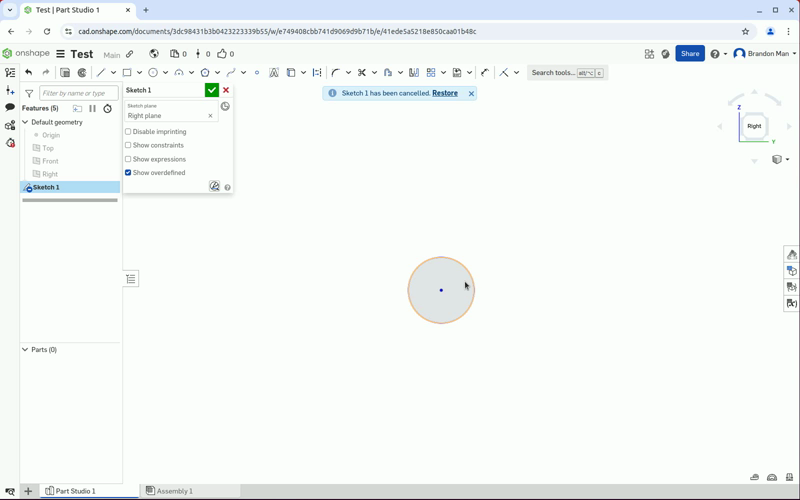
scroll(6)
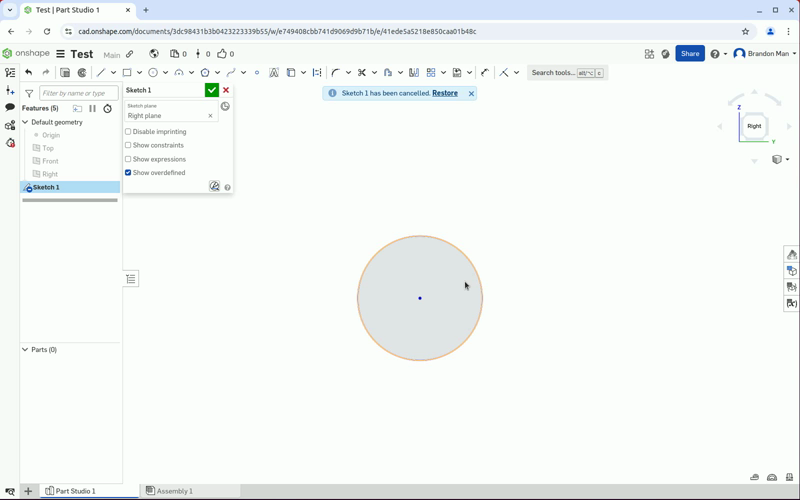
click(465, 281)
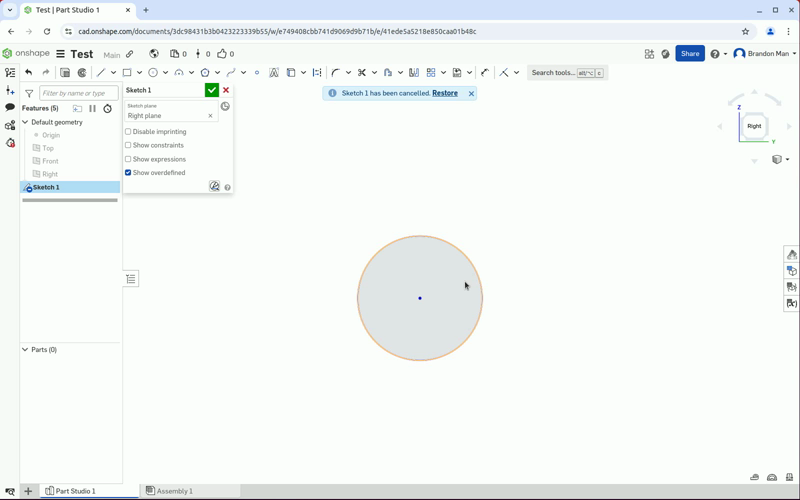
scroll(-6)
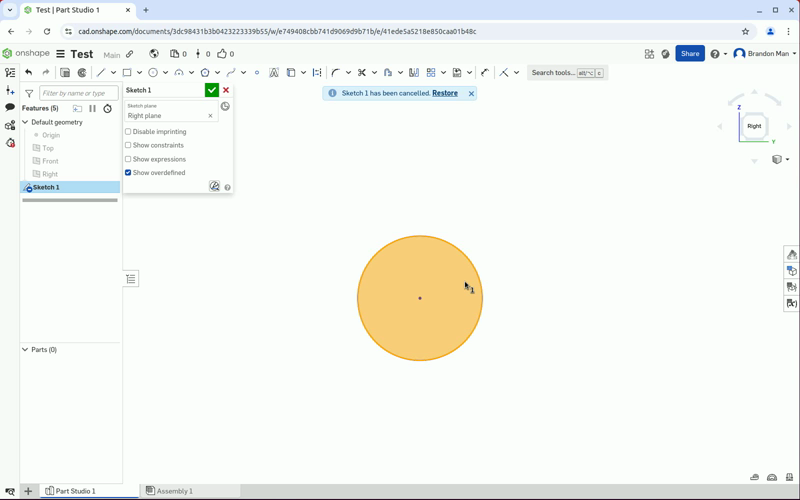
scroll(-6)
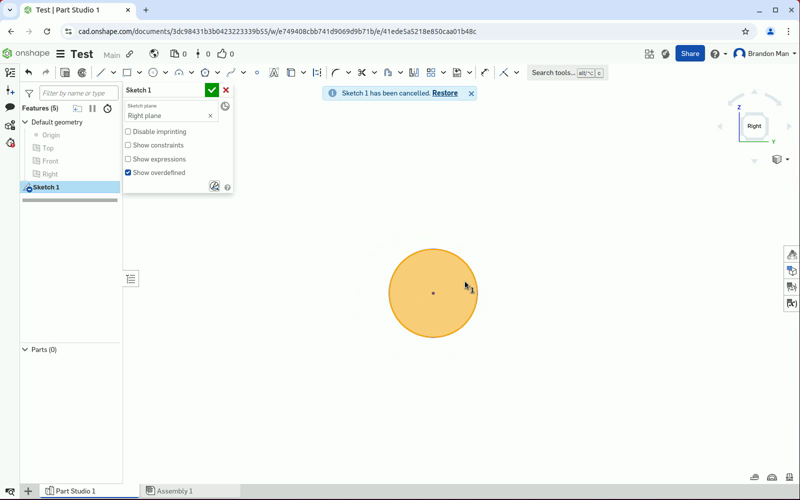
scroll(-6)
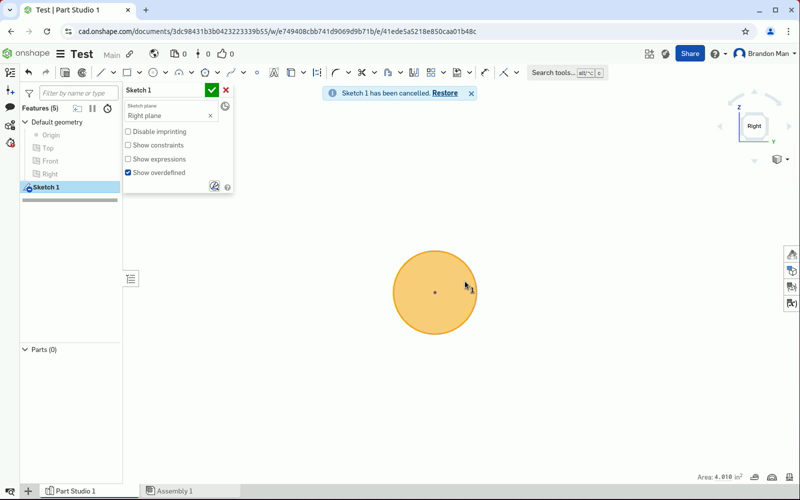
scroll(-6)
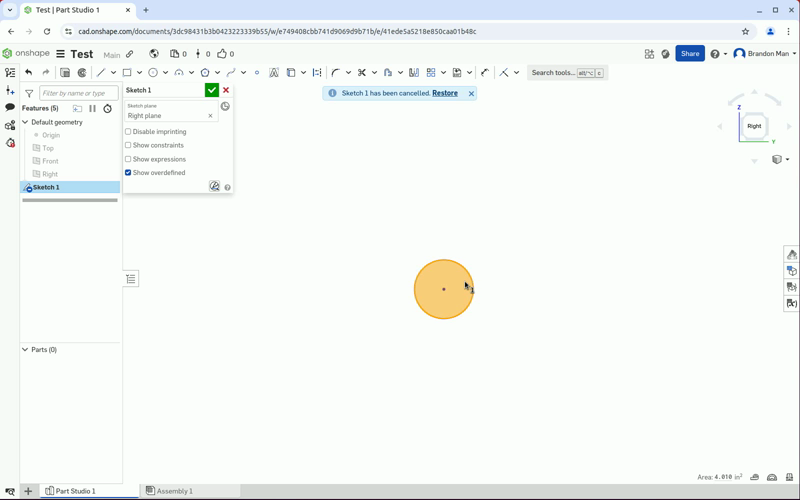
scroll(-6)
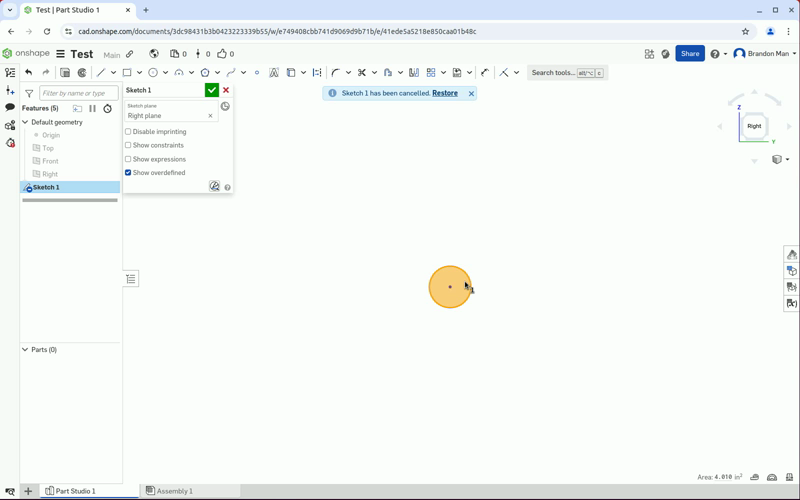
scroll(-6)
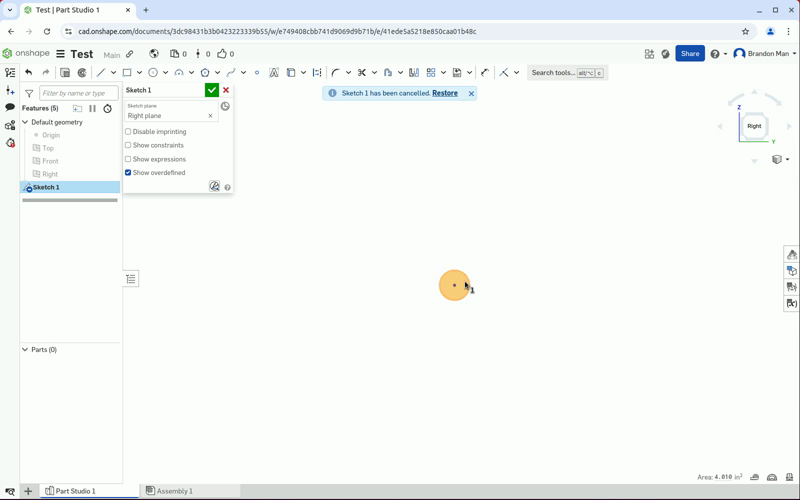
scroll(-6)
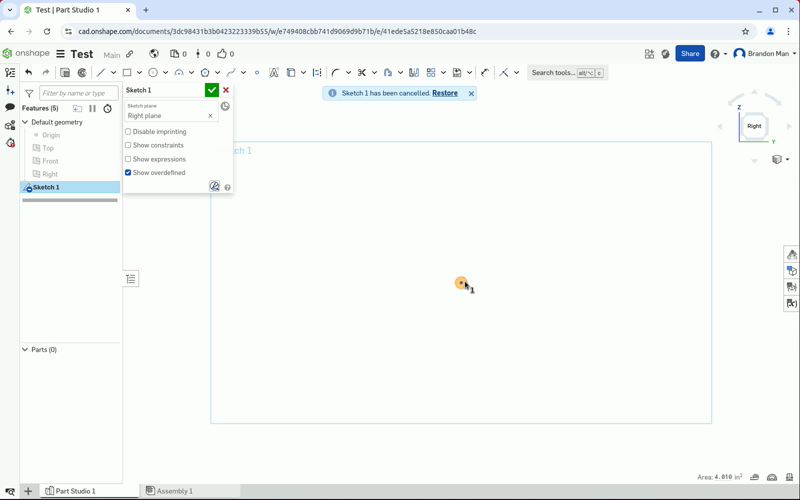
mouse_move(73, 352)
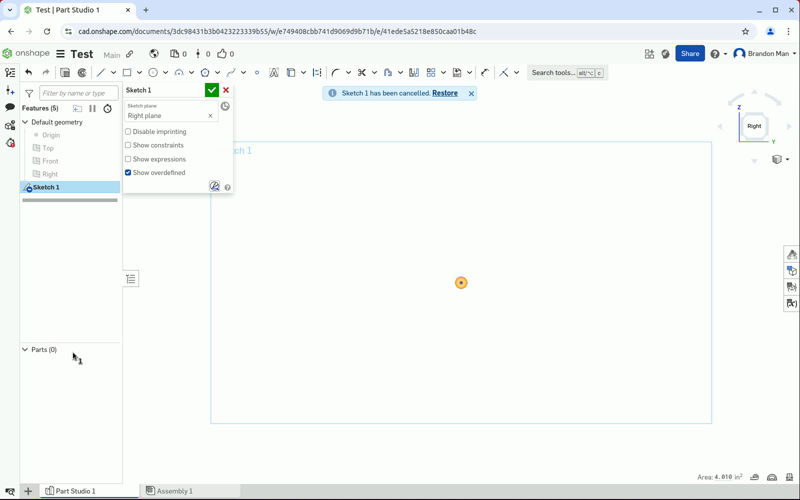
key(shift+y)
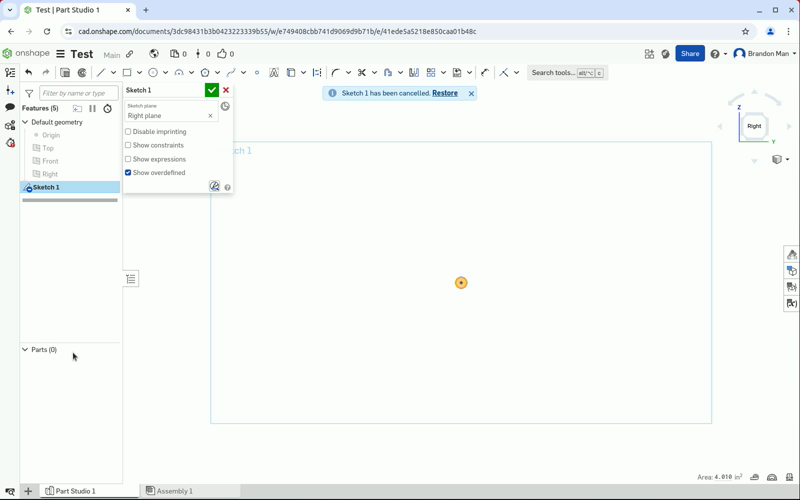
key(shift+e)
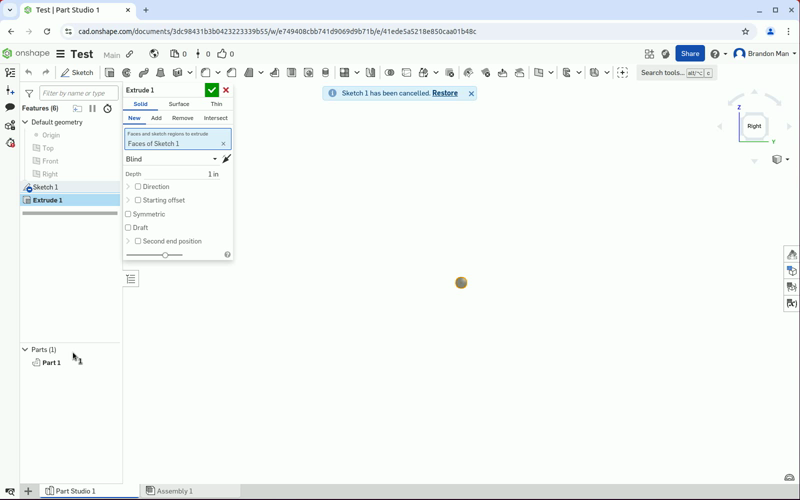
mouse_move(143, 106)
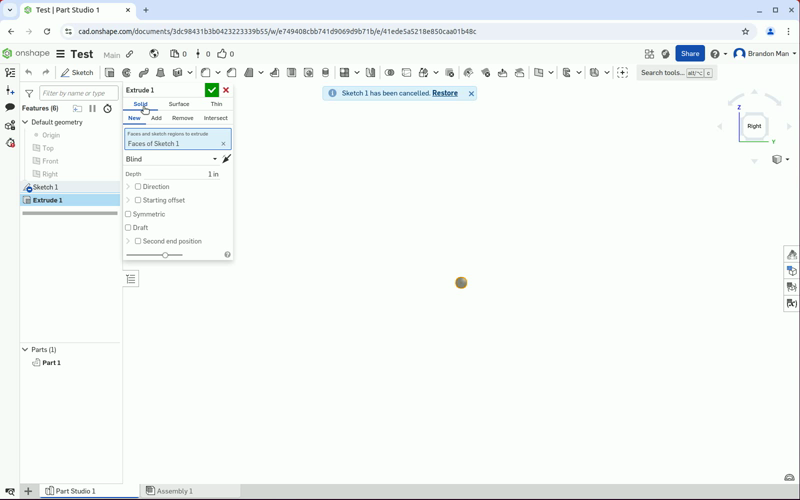
click(143, 106)
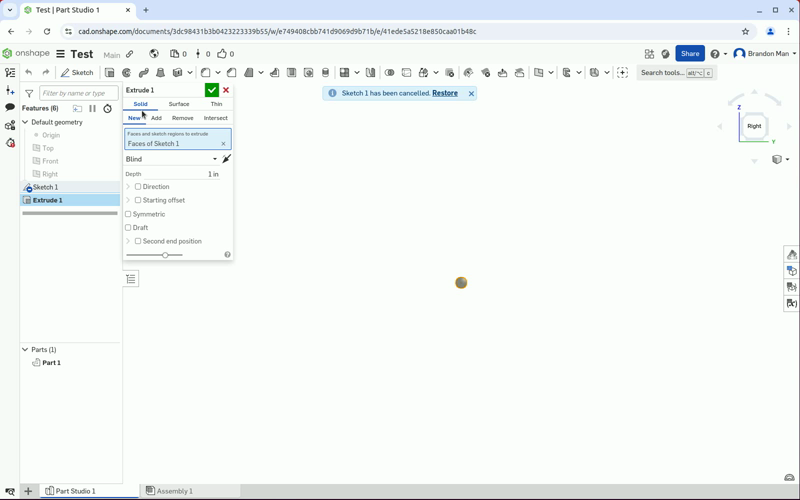
mouse_move(137, 120)
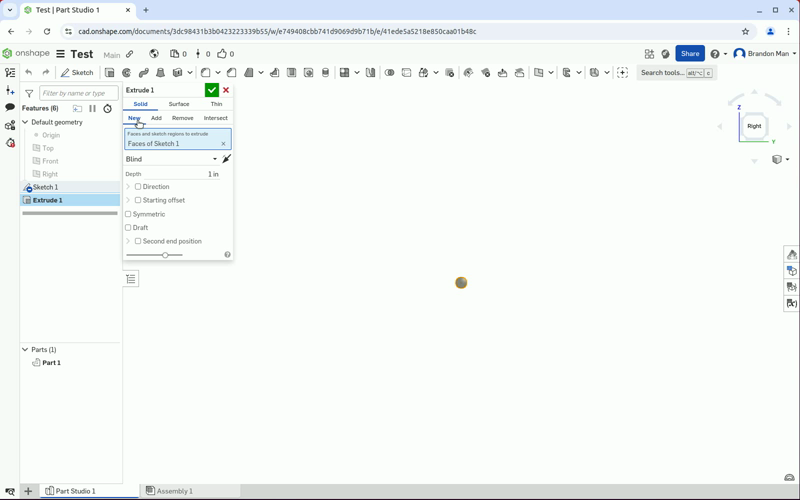
click(137, 120)
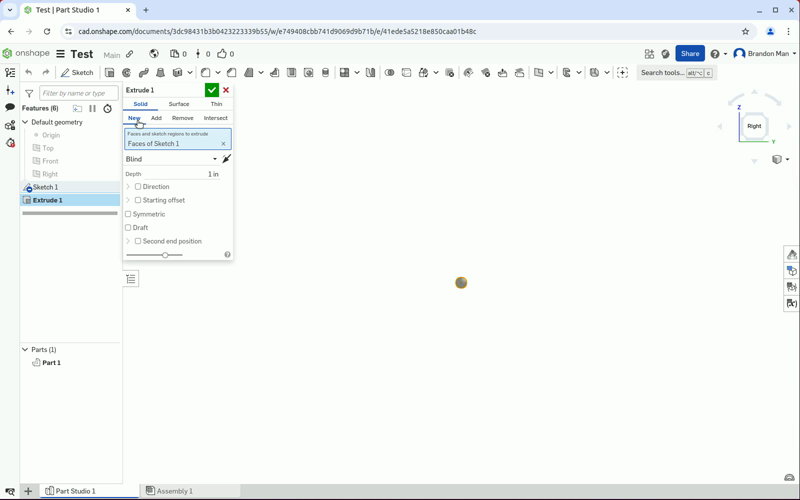
key(tab, 4)
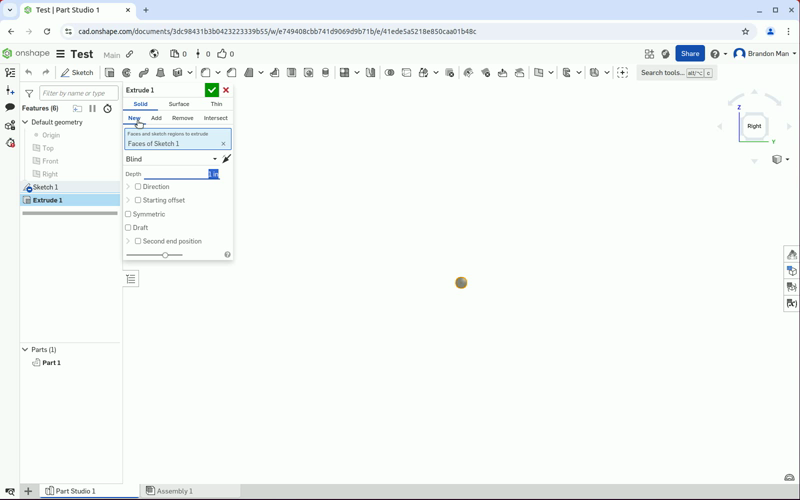
text(0.241)
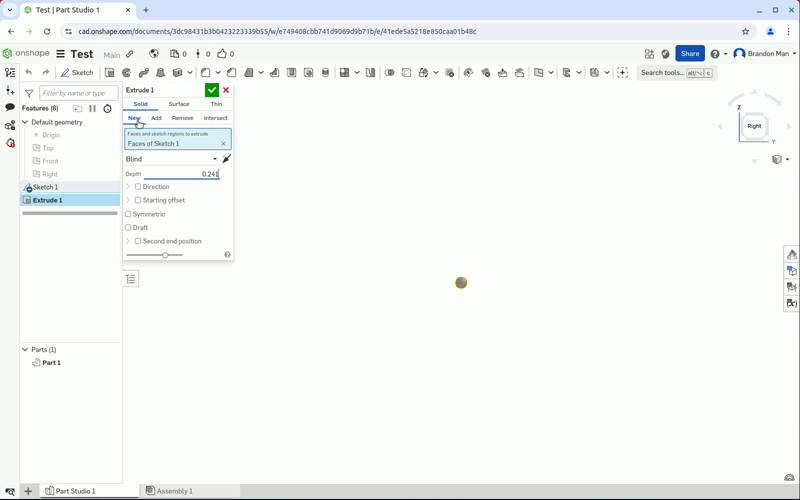
key(enter)
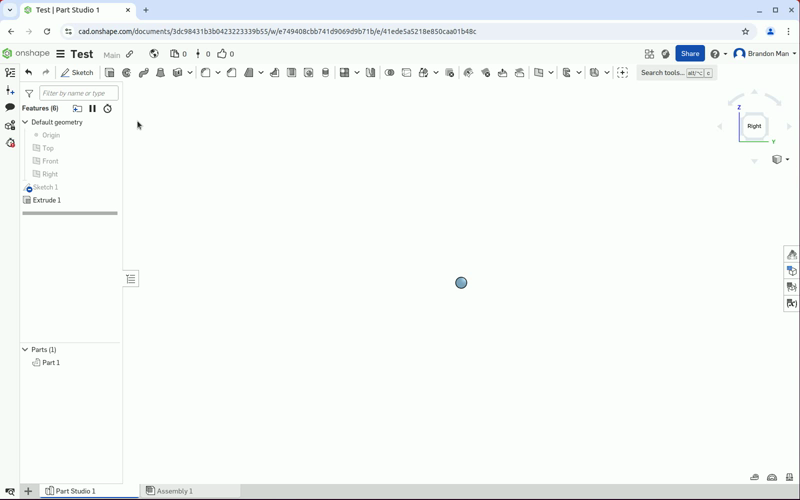
key(shift+h)
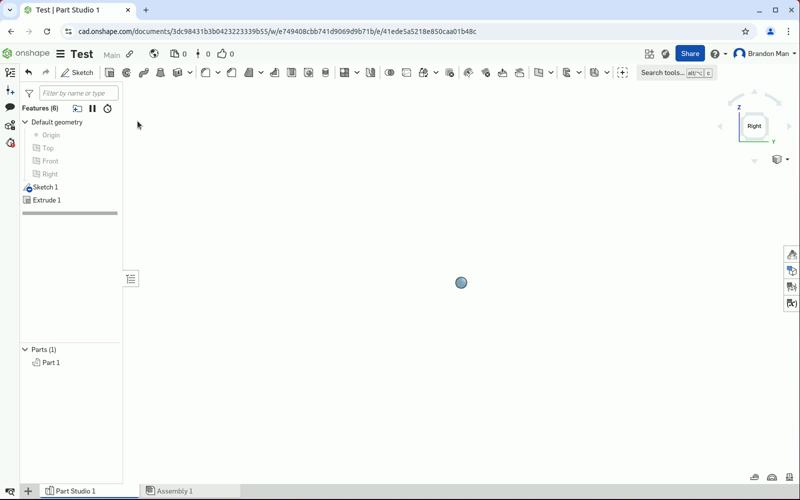
key(shift+h)
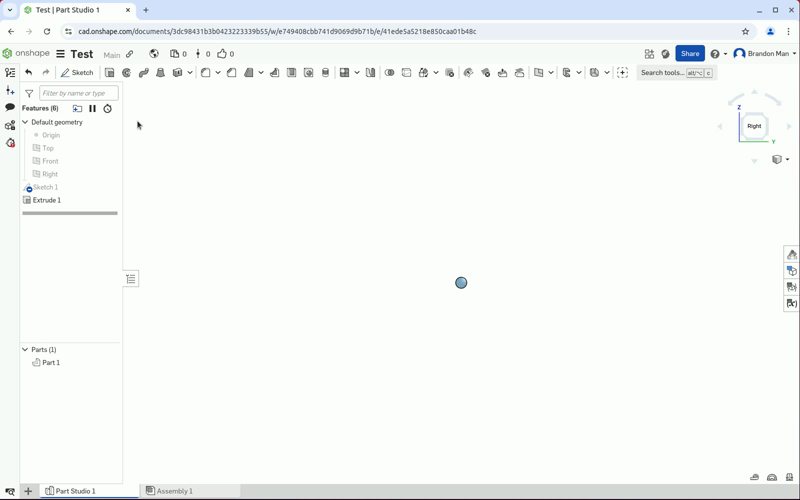
mouse_move(73, 189)
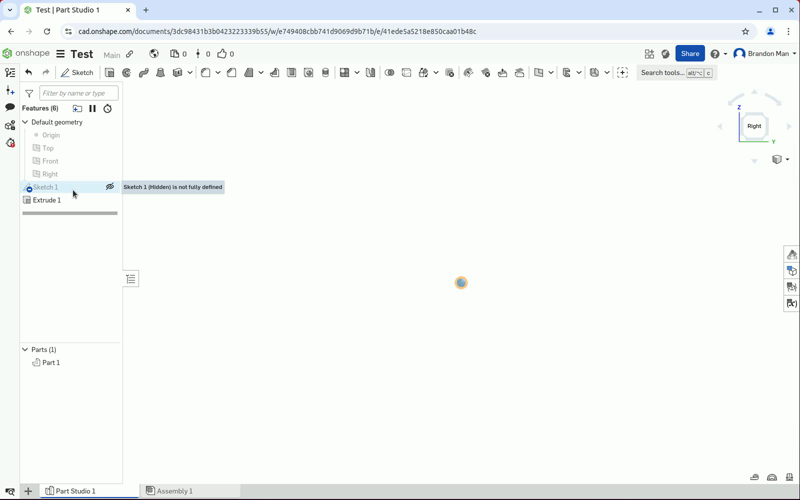
click(73, 189)
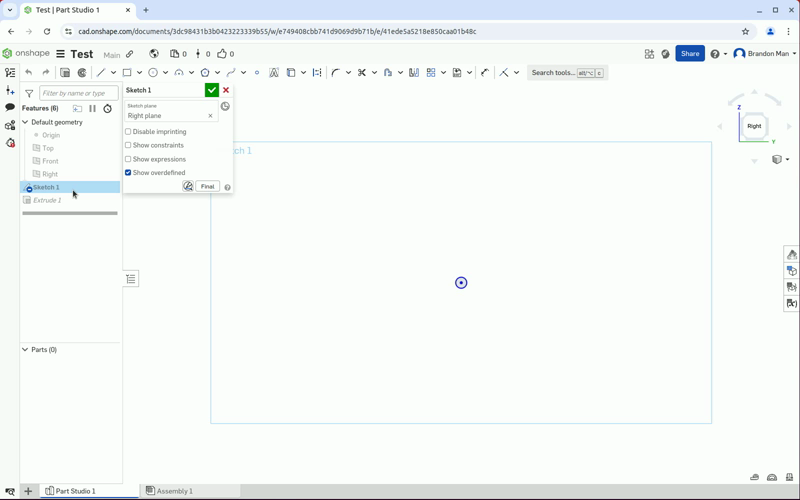
mouse_move(229, 92)
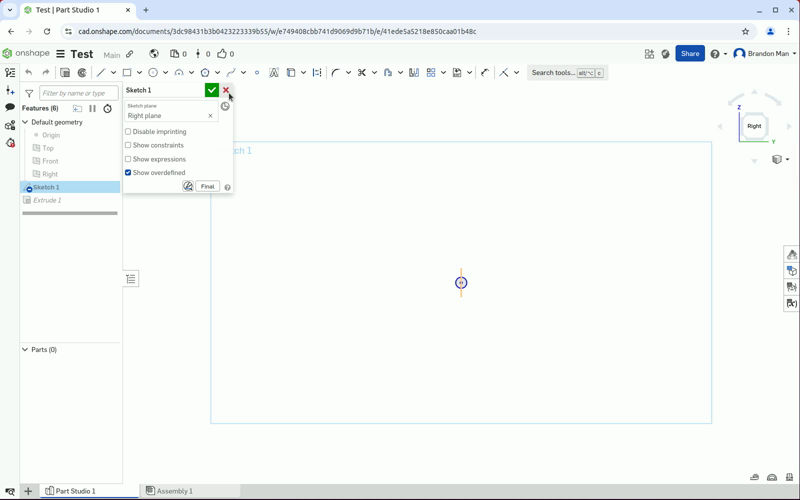
click(229, 92)
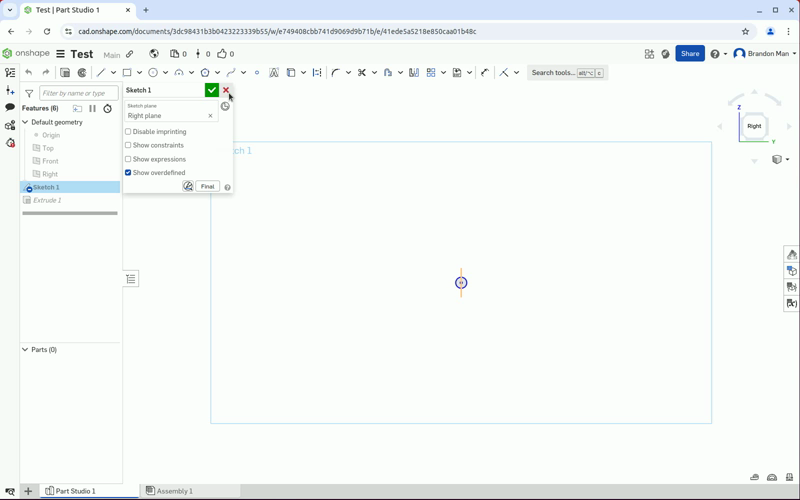
key(shift+s)
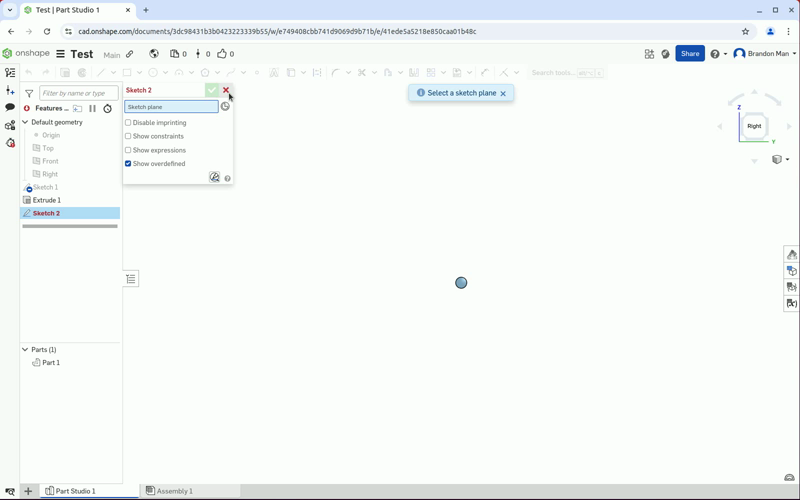
mouse_move(73, 176)
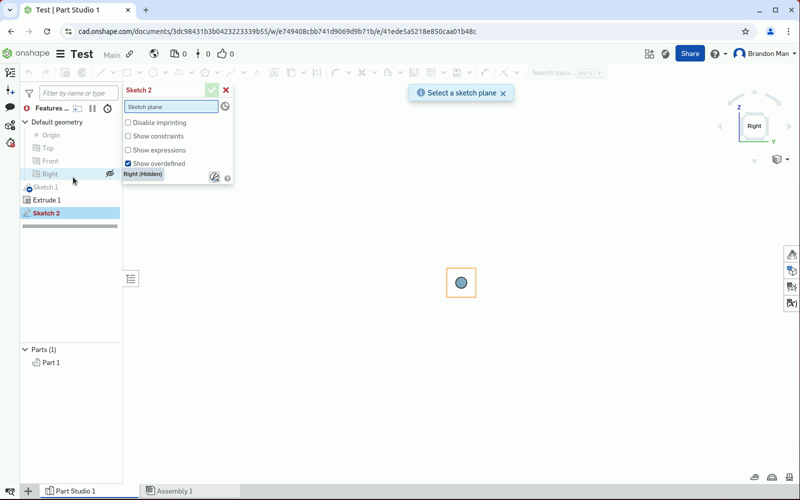
click(73, 176)
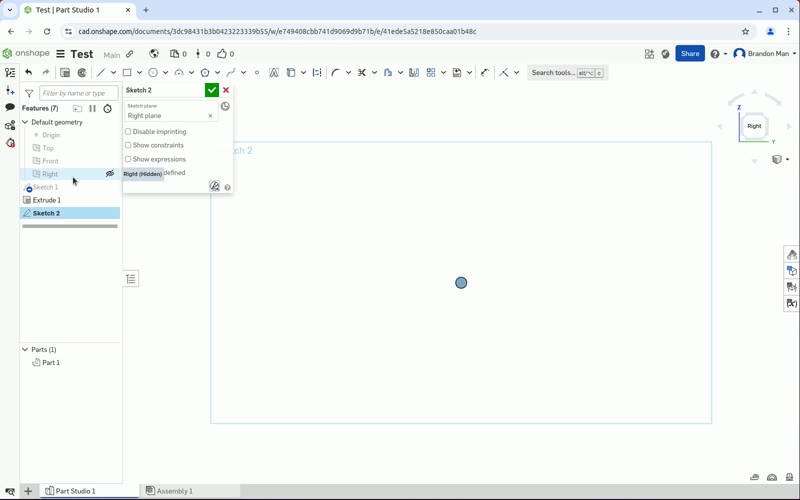
mouse_move(73, 352)
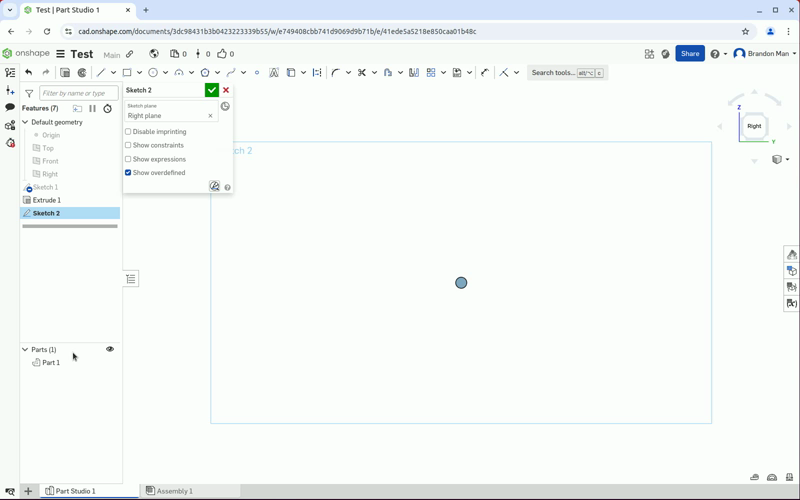
key(y)
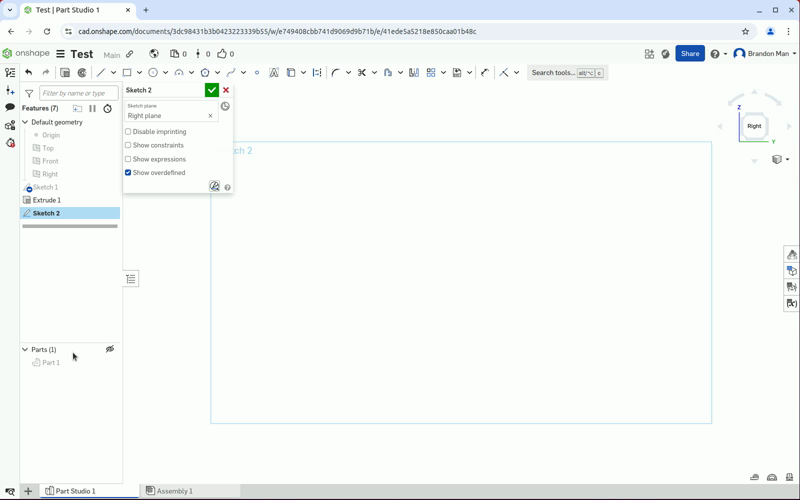
key(c)
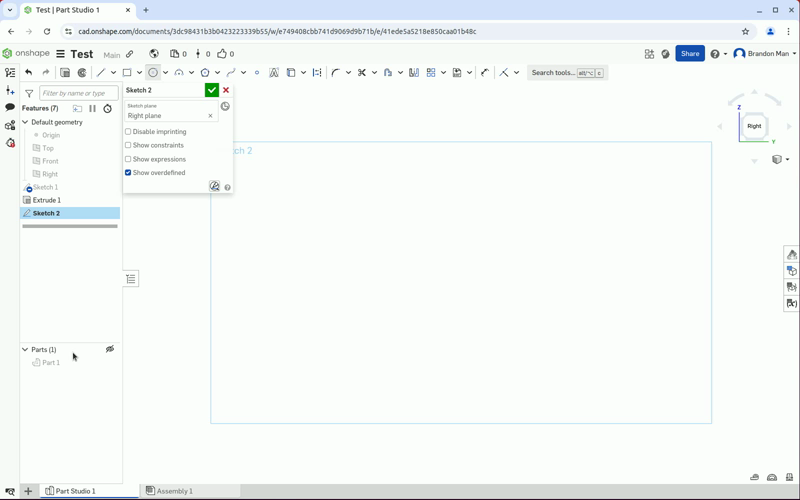
key_down(shift)
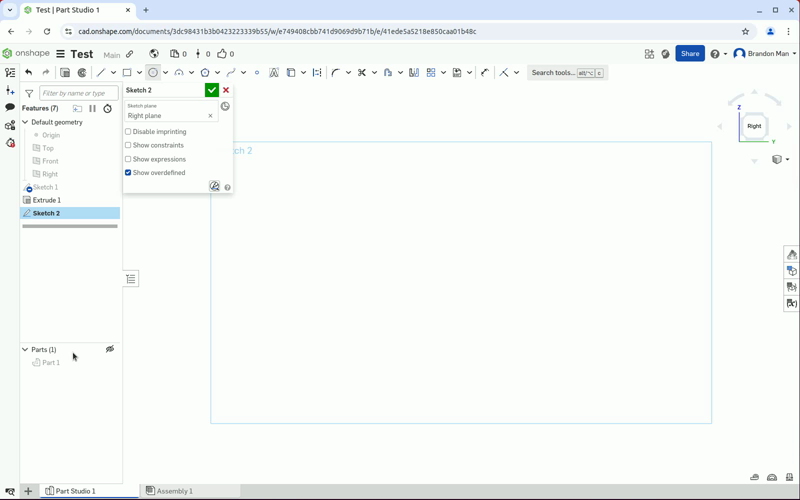
mouse_move(460, 282)
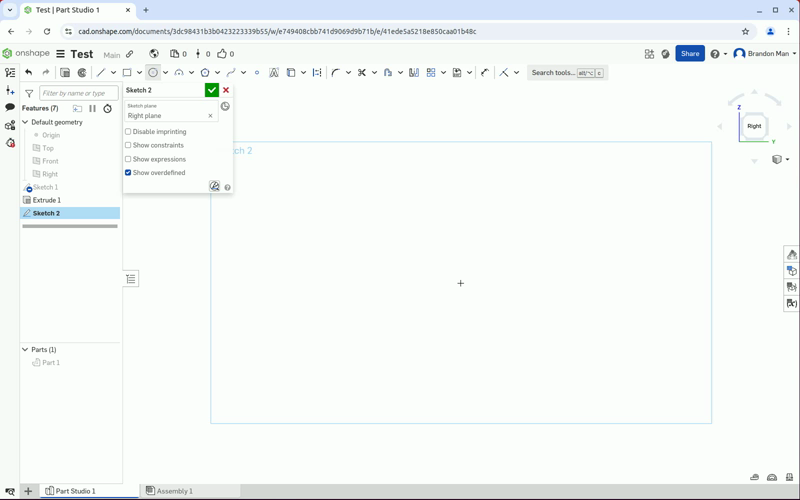
click(460, 282)
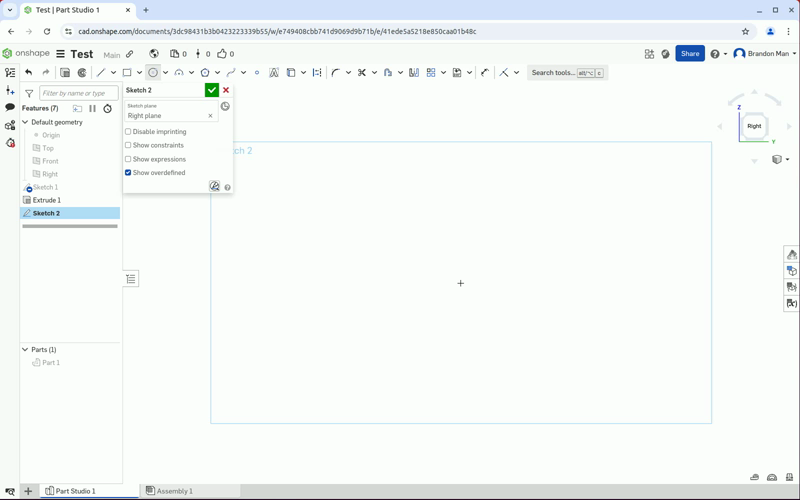
key_up(shift)
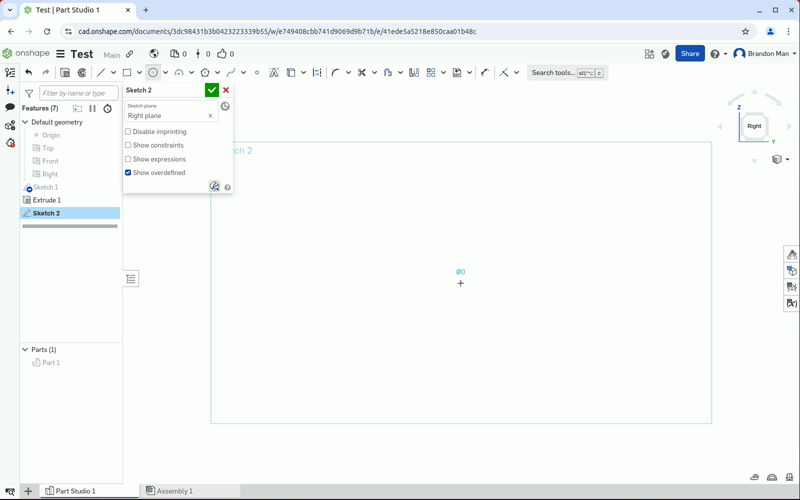
mouse_move(463, 282)
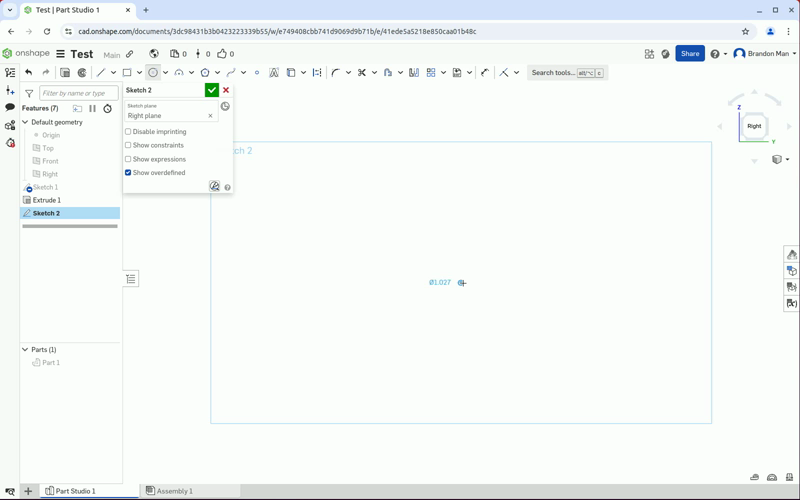
scroll(6)
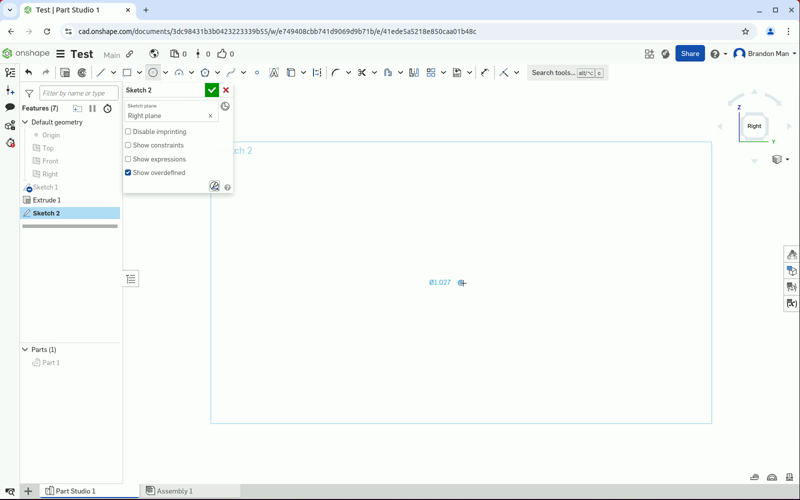
scroll(6)
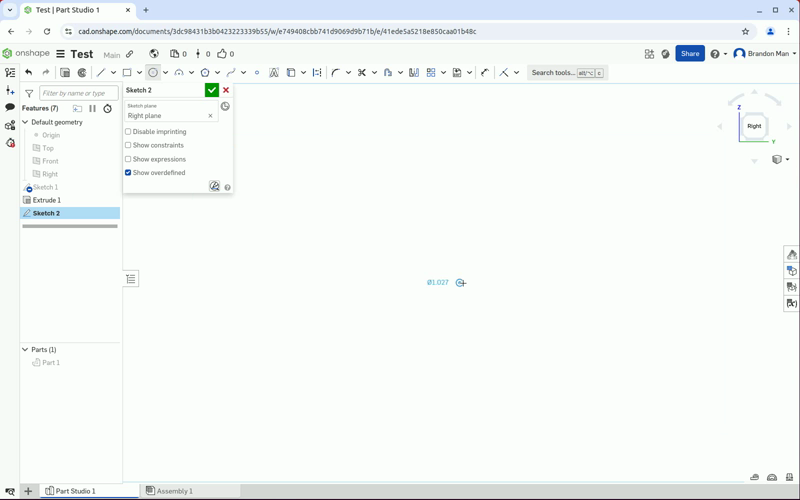
scroll(6)
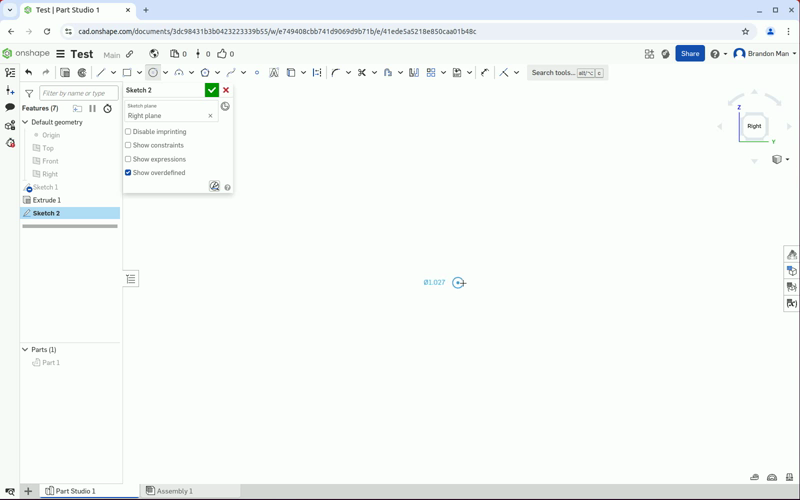
scroll(6)
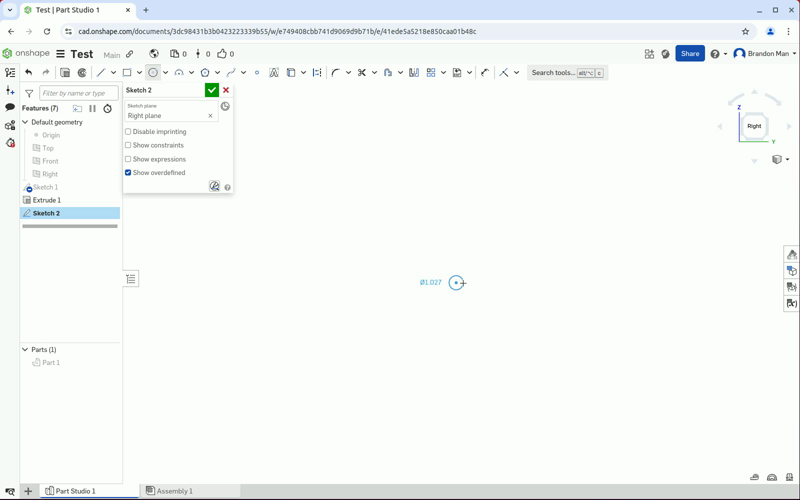
scroll(6)
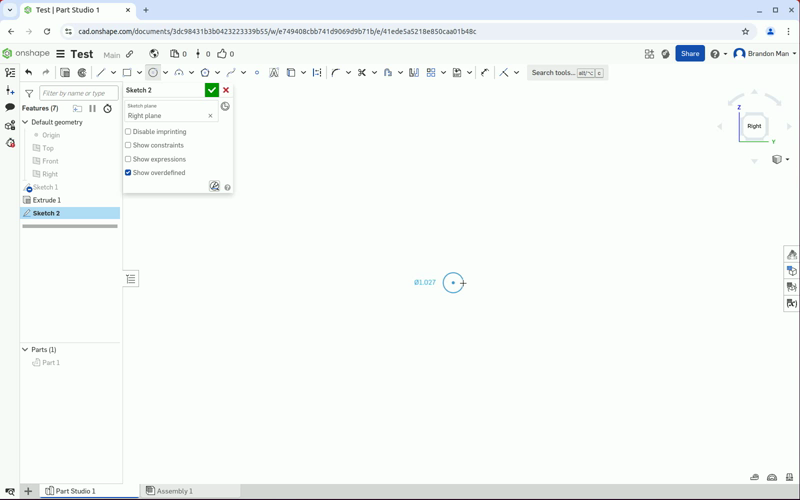
scroll(6)
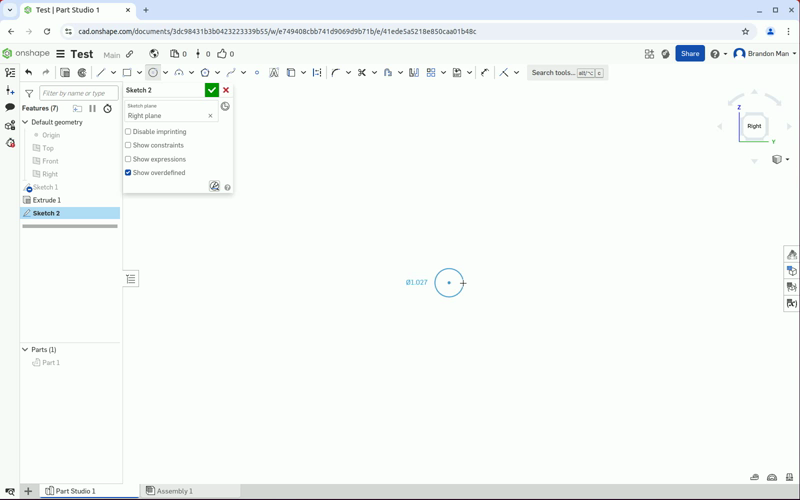
scroll(6)
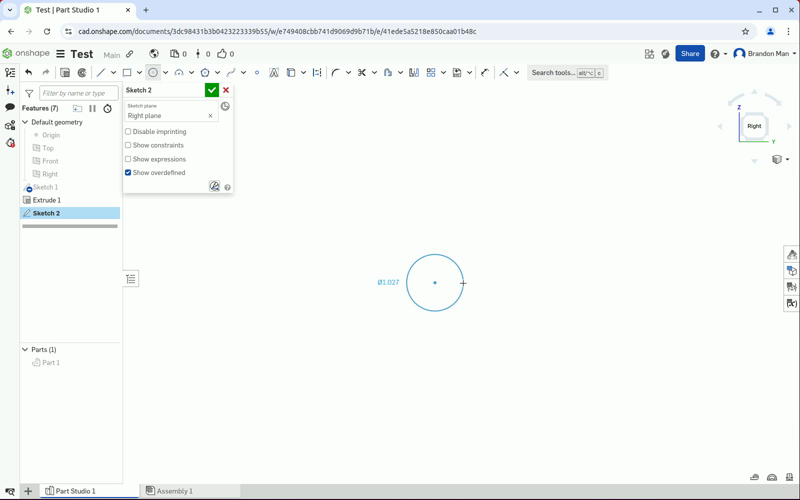
click(463, 282)
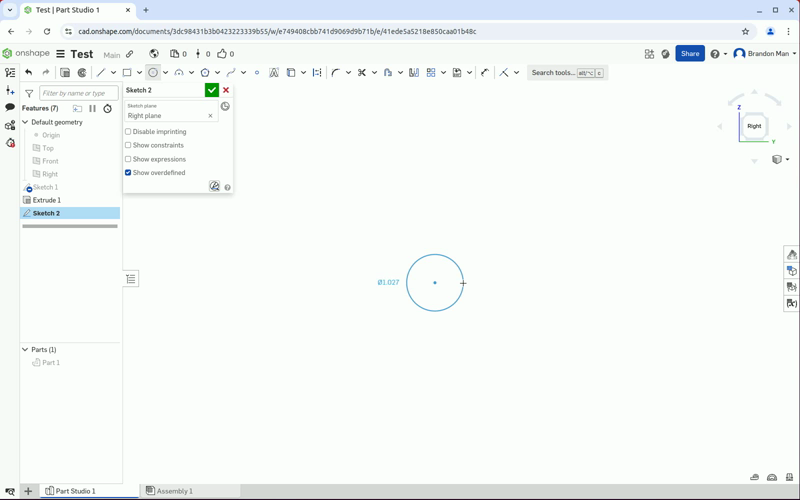
scroll(-6)
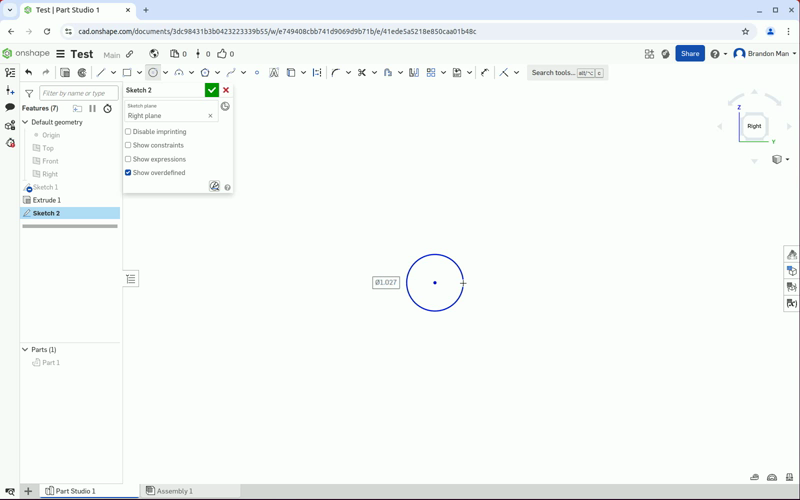
scroll(-6)
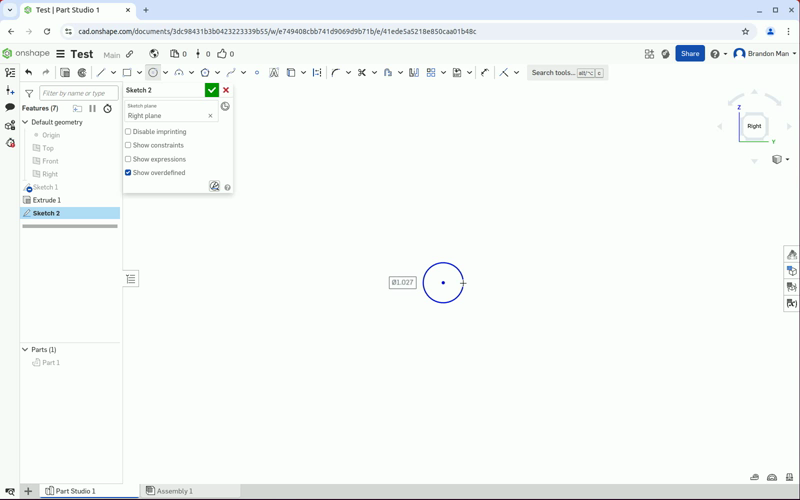
scroll(-6)
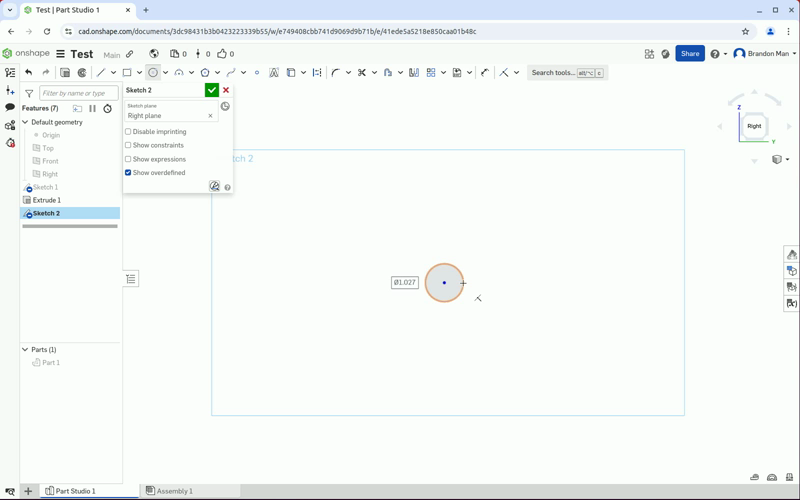
scroll(-6)
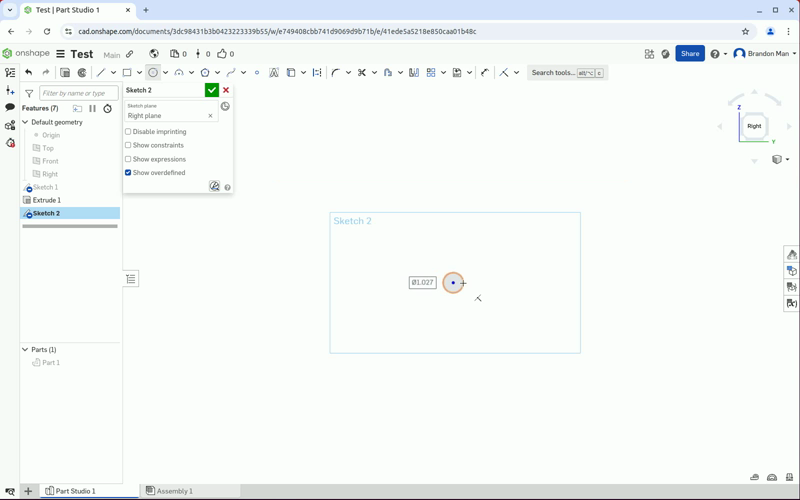
scroll(-6)
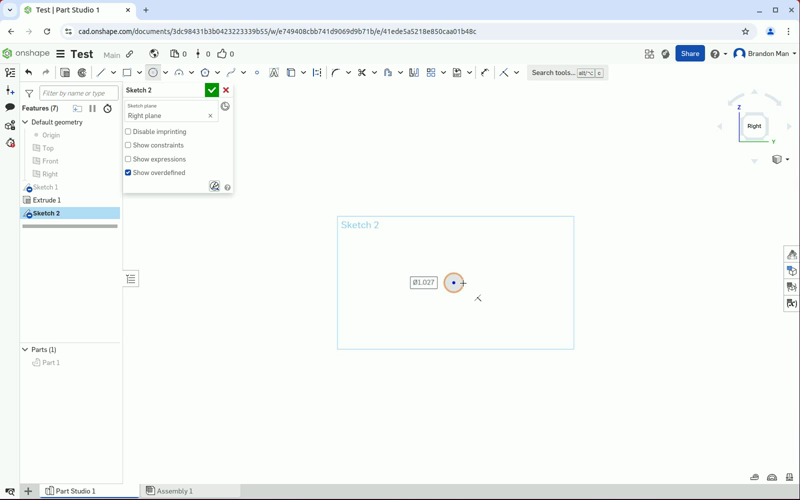
scroll(-6)
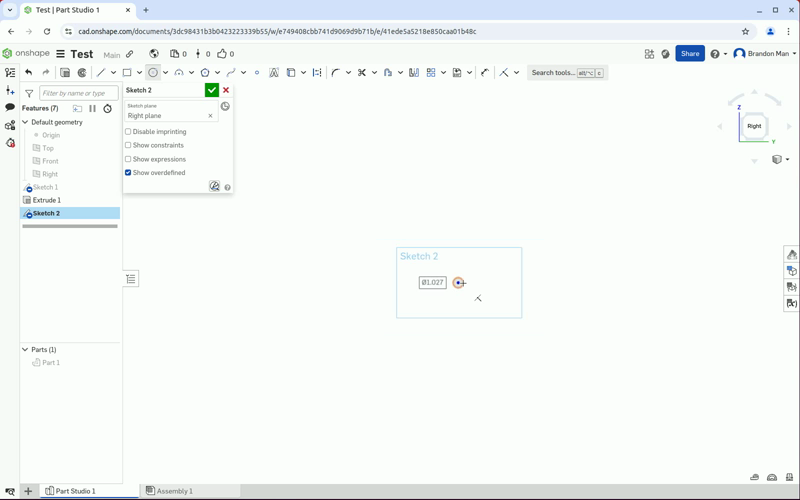
scroll(-6)
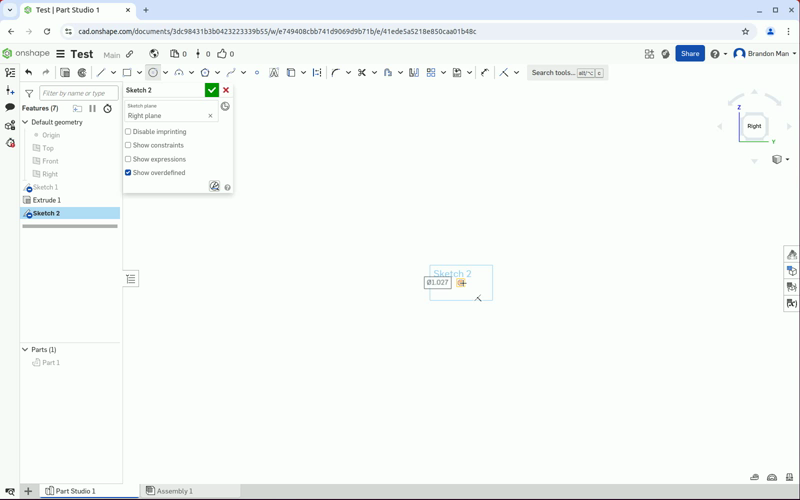
key(esc)
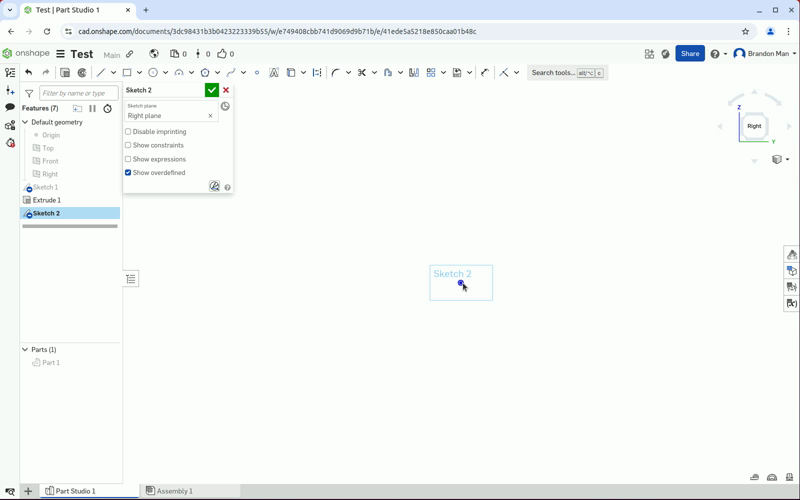
mouse_move(460, 284)
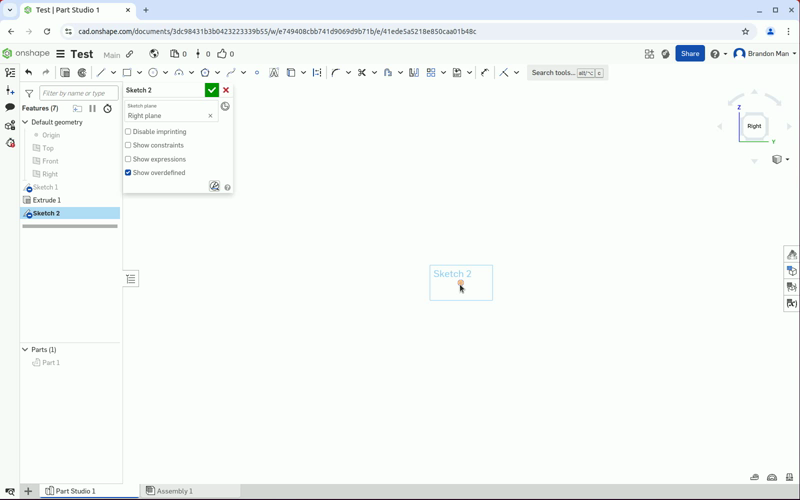
scroll(6)
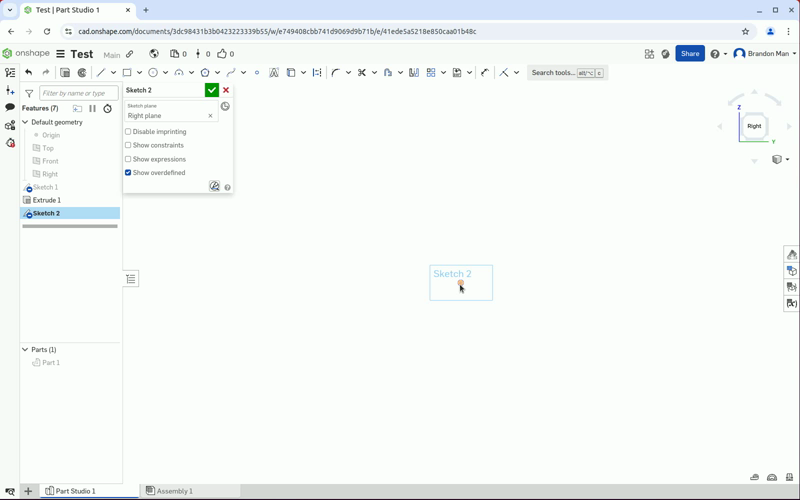
scroll(6)
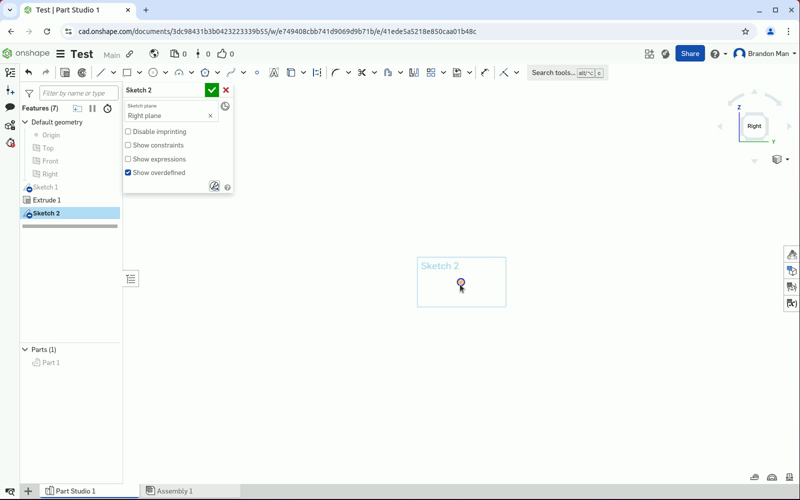
scroll(6)
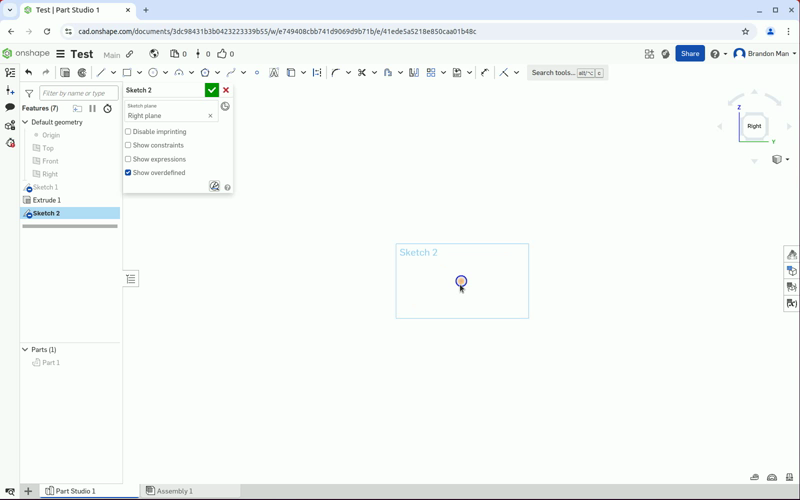
scroll(6)
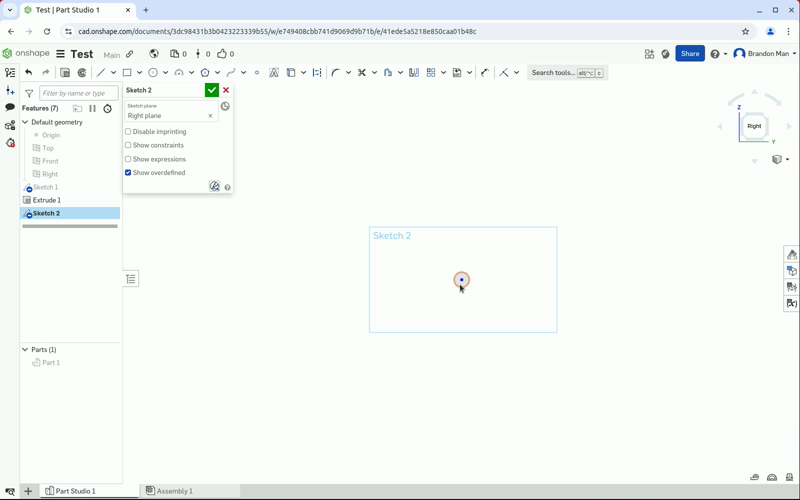
scroll(6)
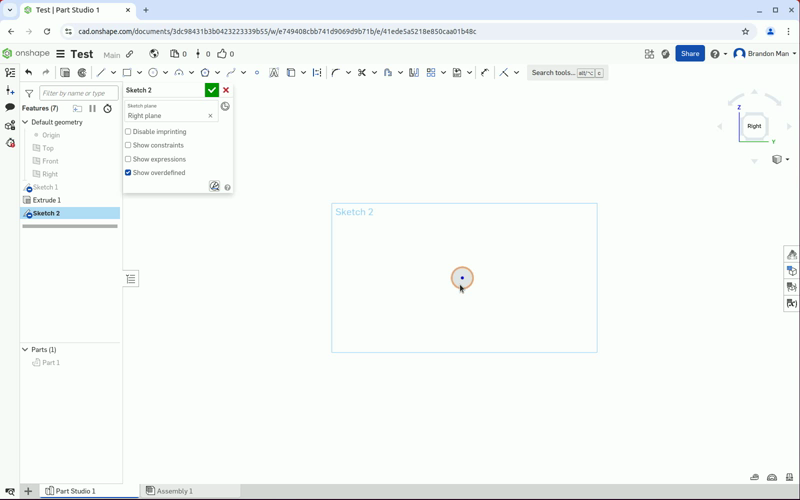
scroll(6)
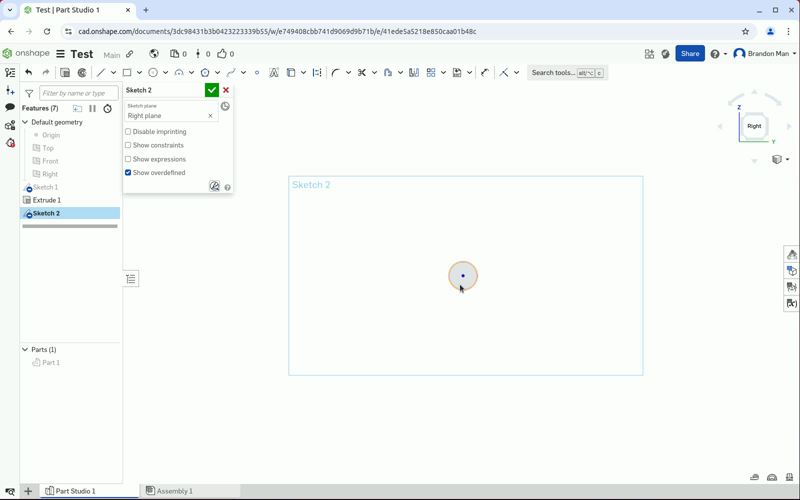
scroll(6)
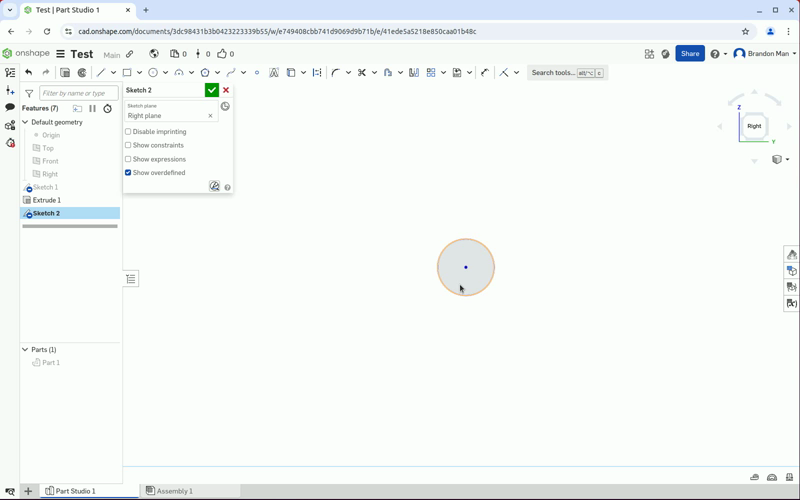
click(460, 284)
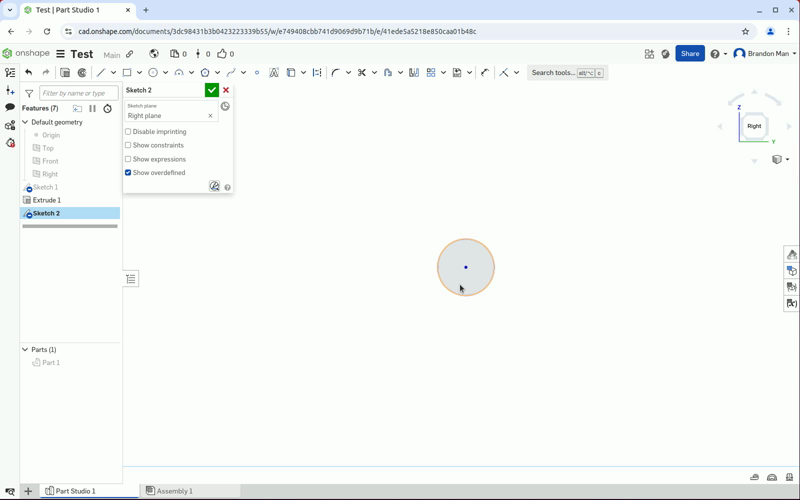
scroll(-6)
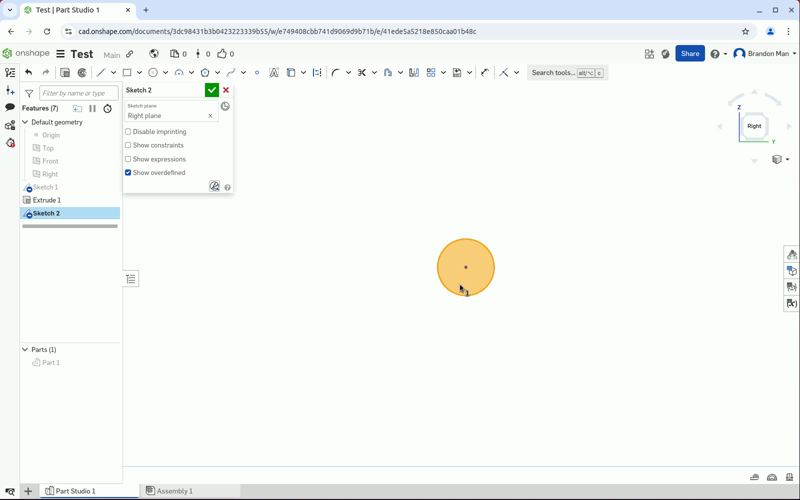
scroll(-6)
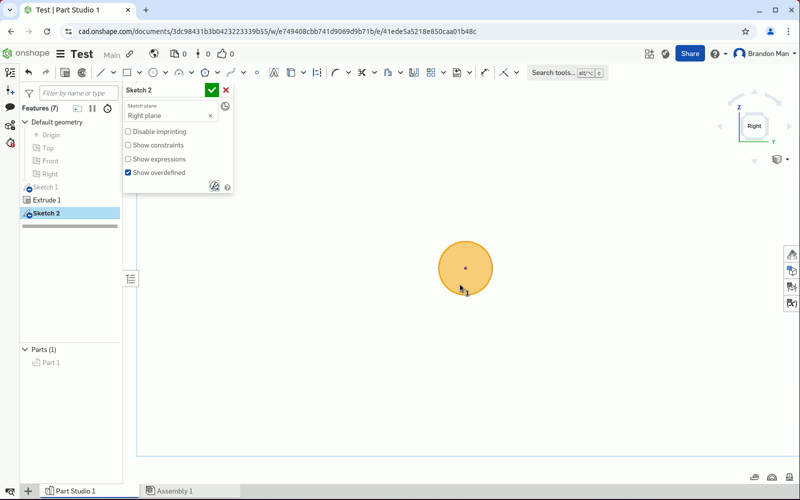
scroll(-6)
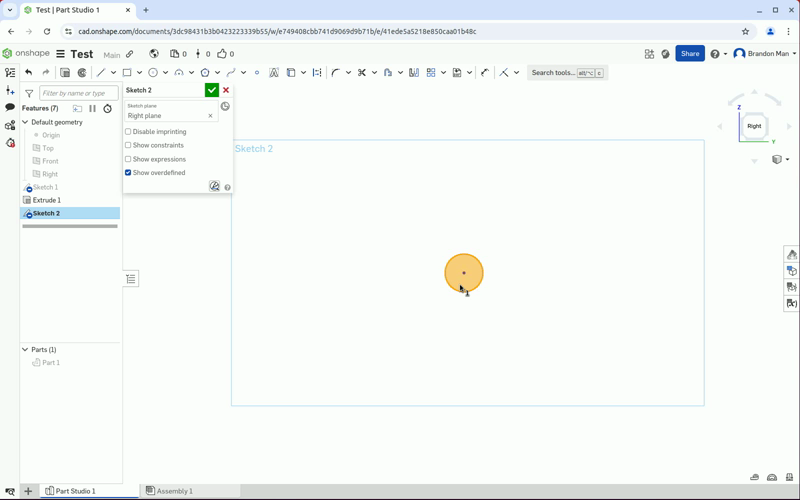
scroll(-6)
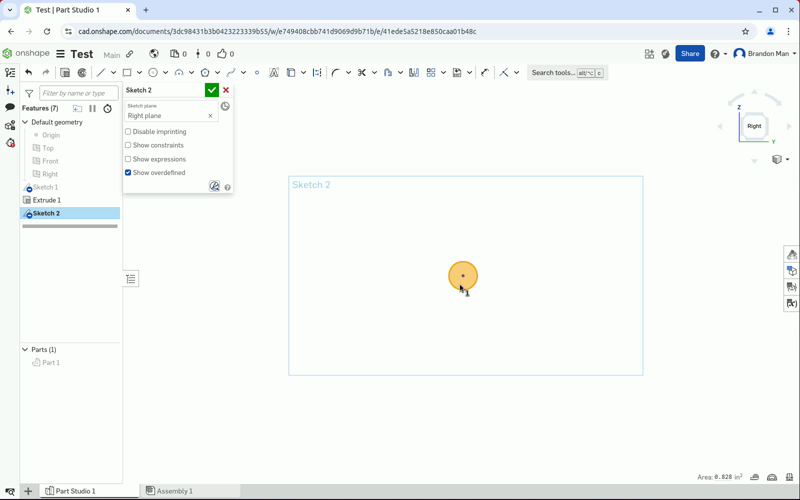
scroll(-6)
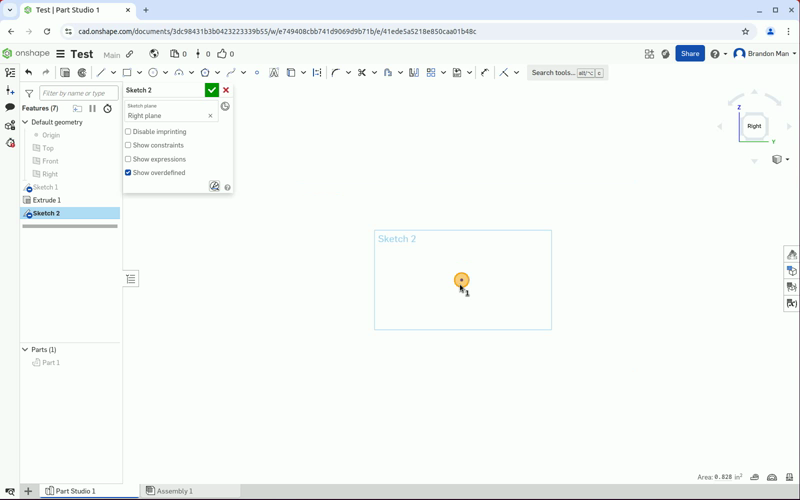
scroll(-6)
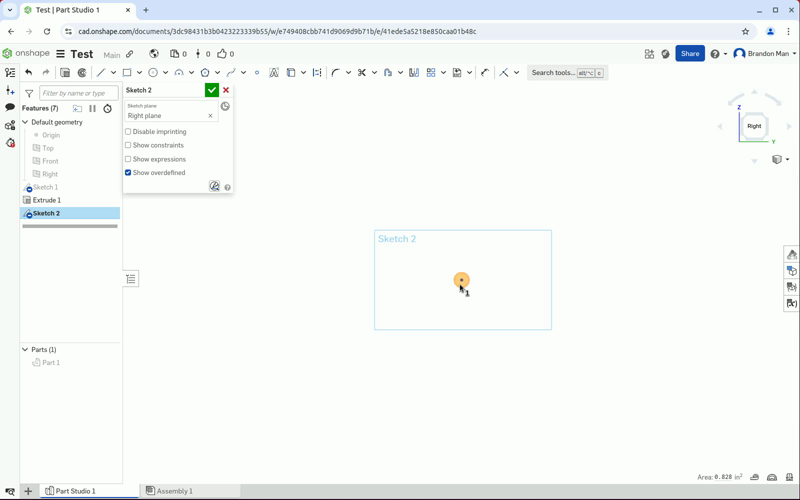
scroll(-6)
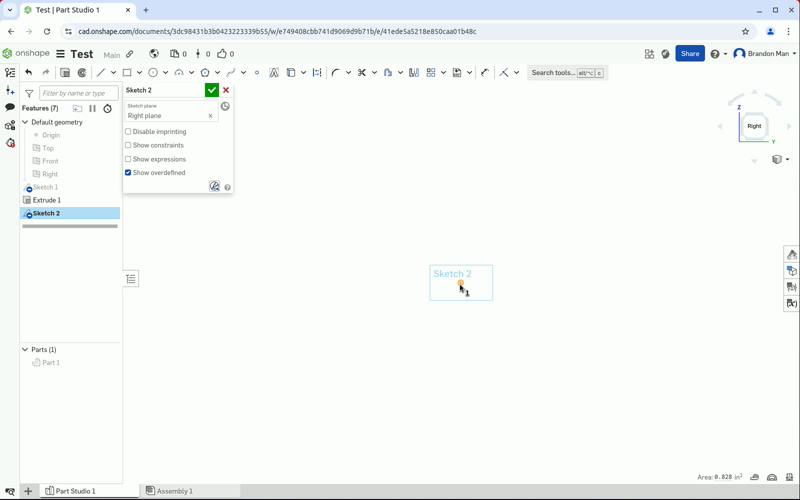
mouse_move(73, 352)
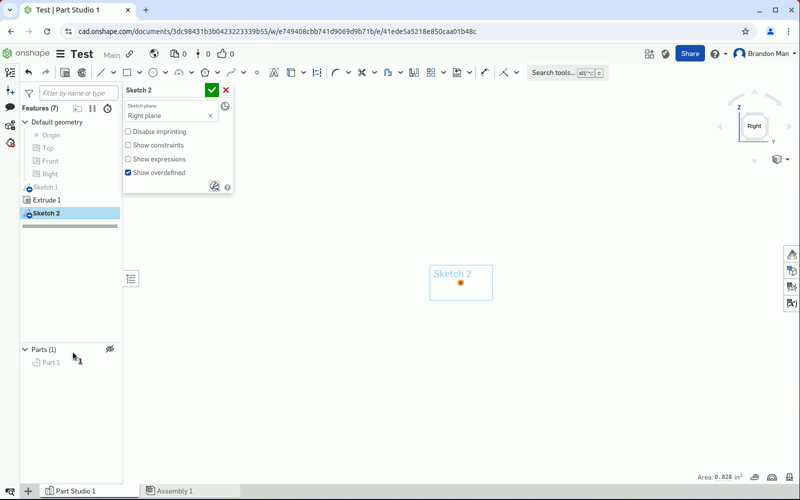
key(shift+y)
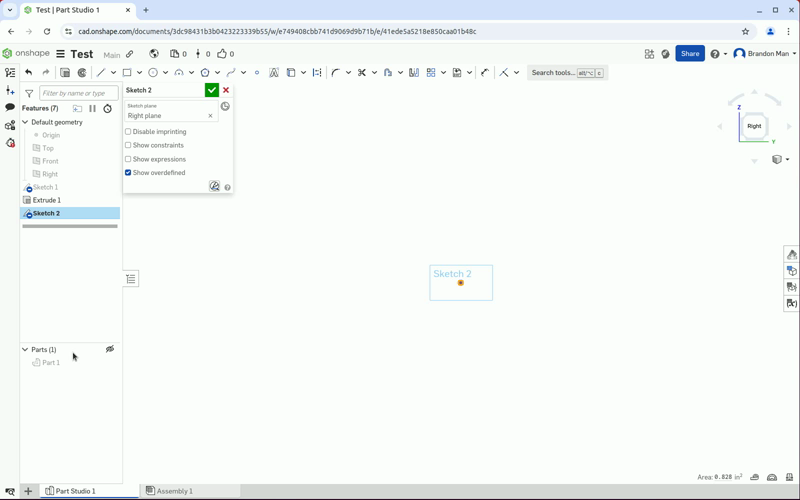
key(shift+e)
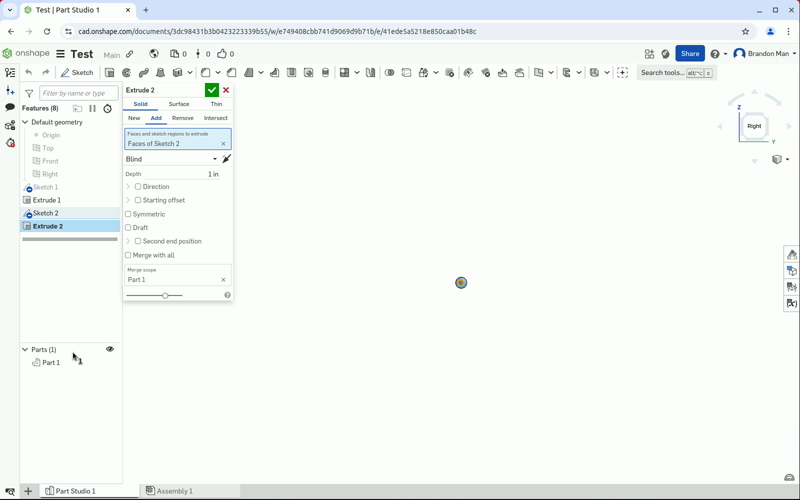
mouse_move(143, 106)
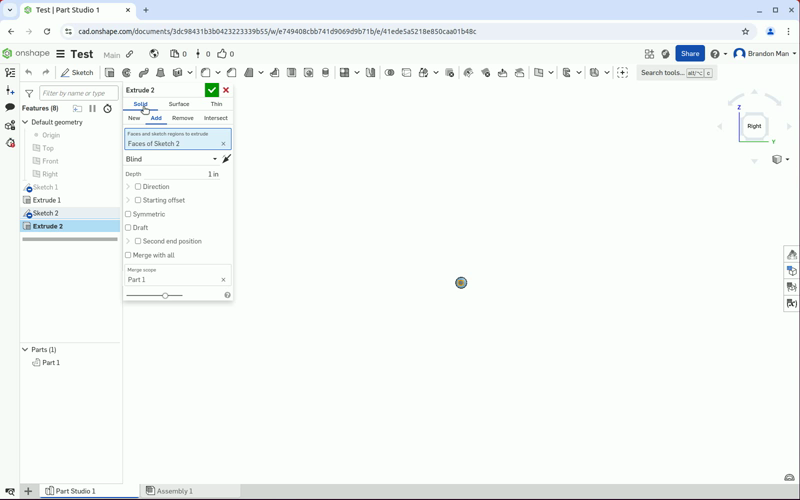
click(143, 106)
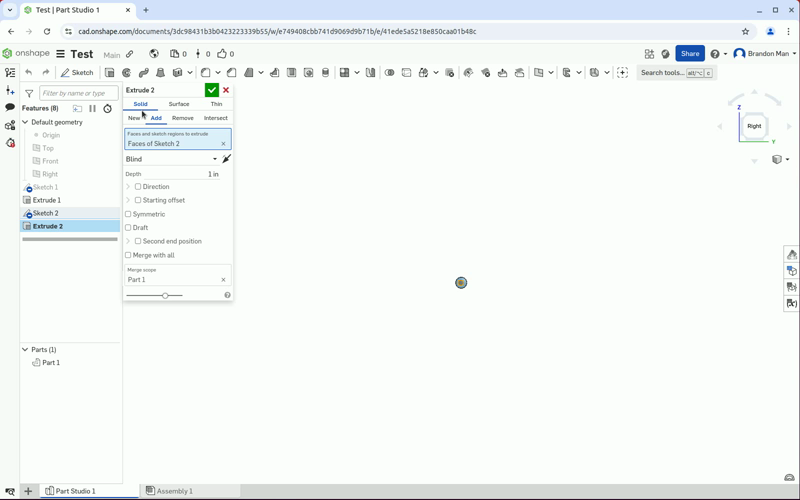
mouse_move(137, 120)
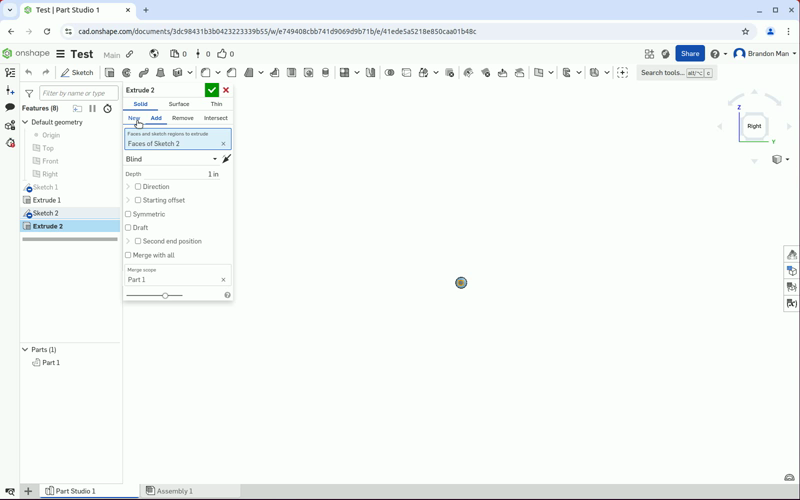
click(137, 120)
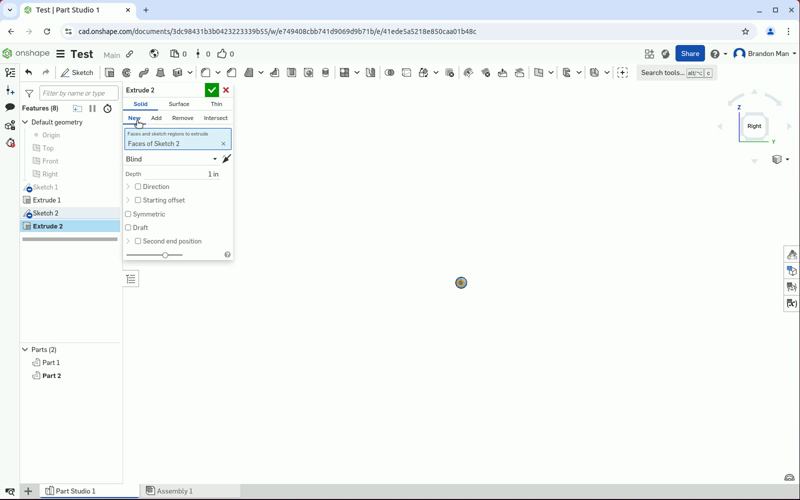
key(tab, 4)
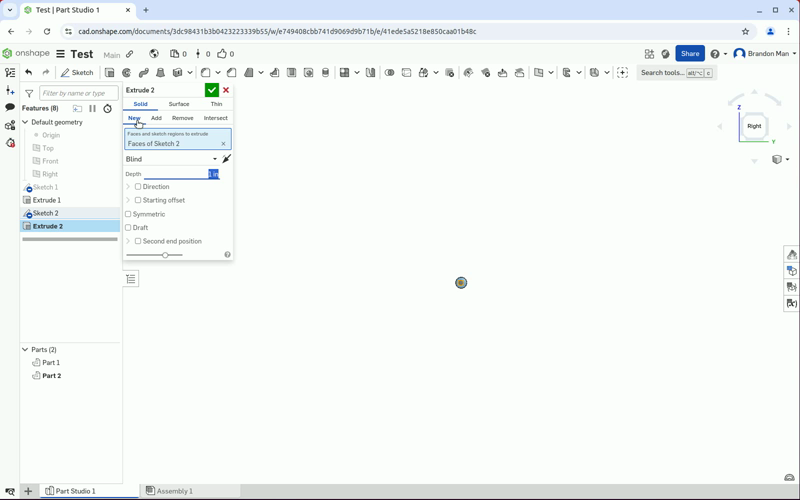
text(23.108)
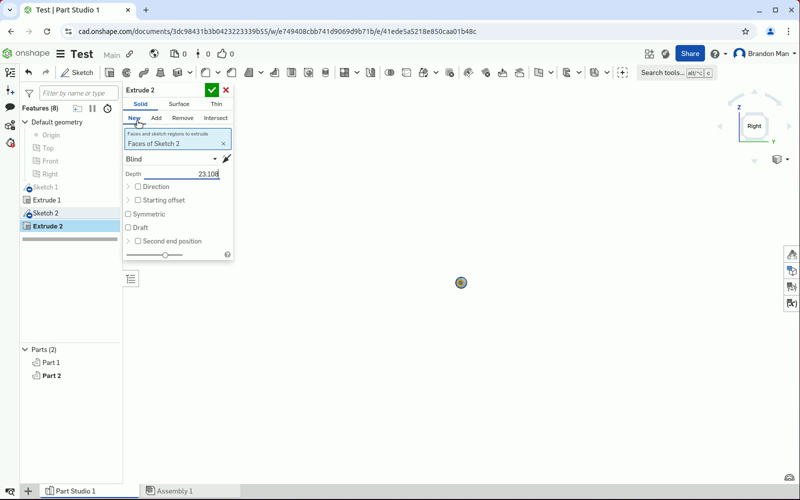
key(enter)
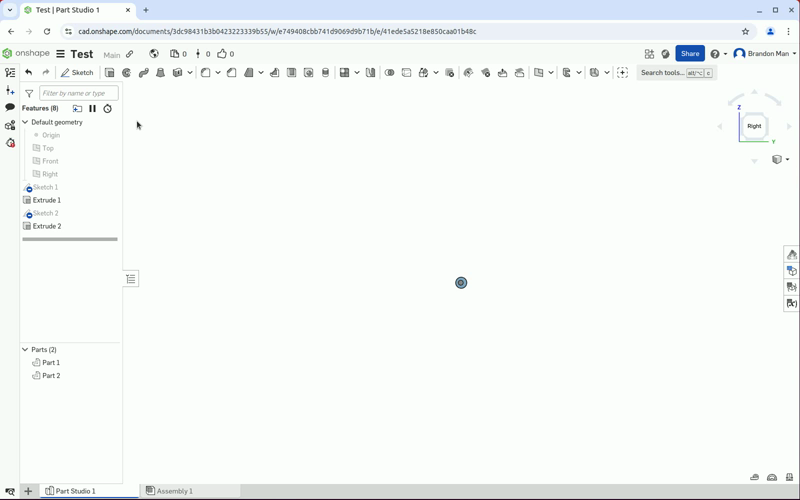
key(shift+h)
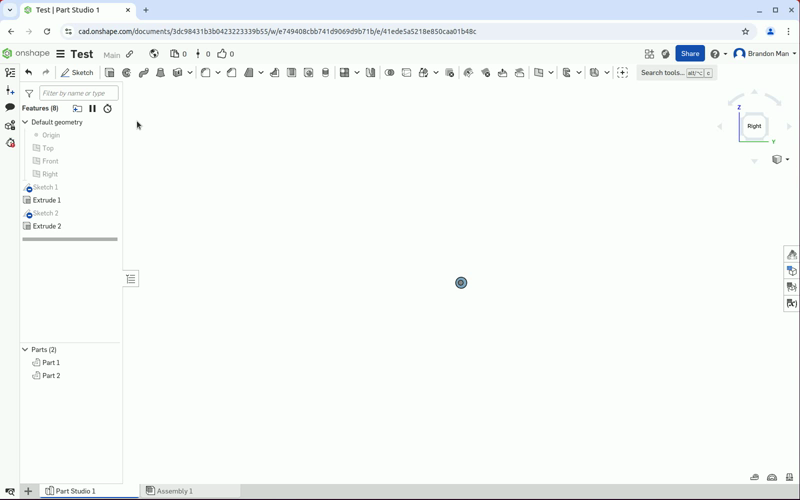
key(shift+h)
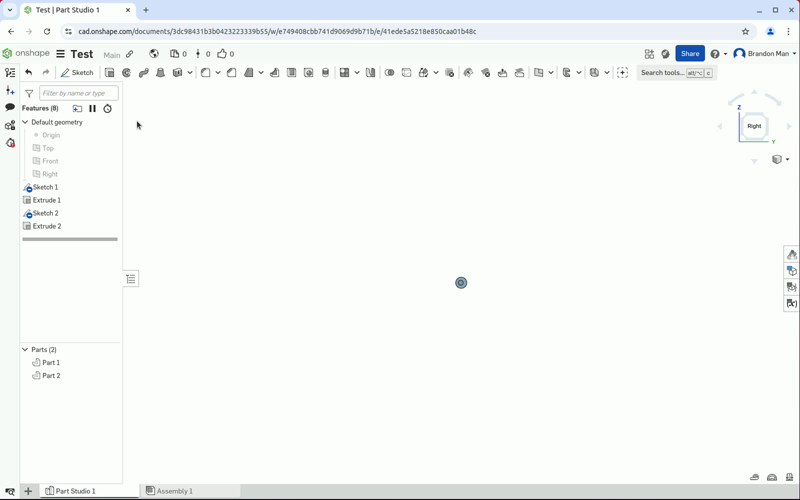
key(shift+7)
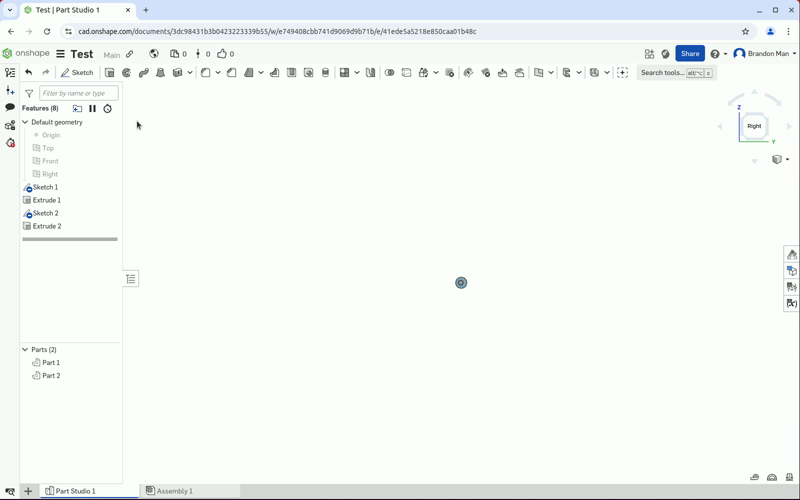
key(right, 2)
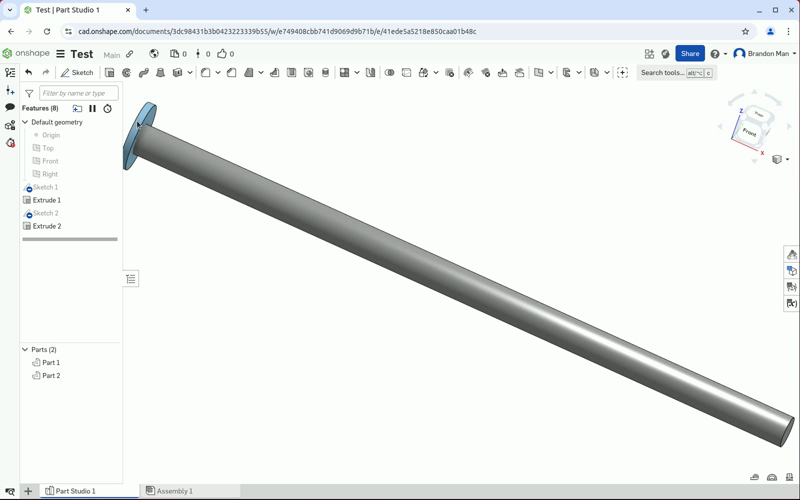
key(down, 2)
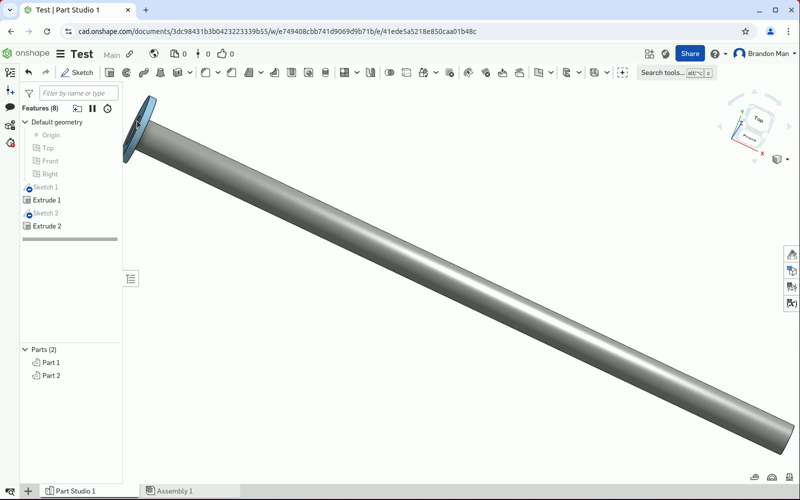
key(up, 2)
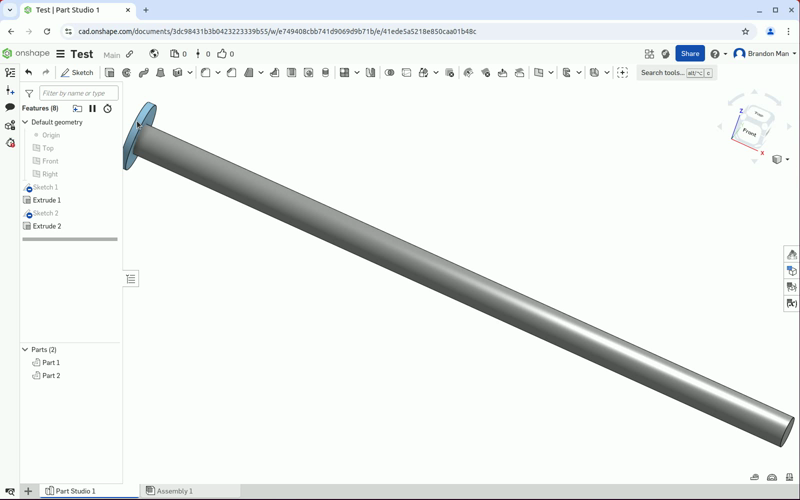
key(left, 2)
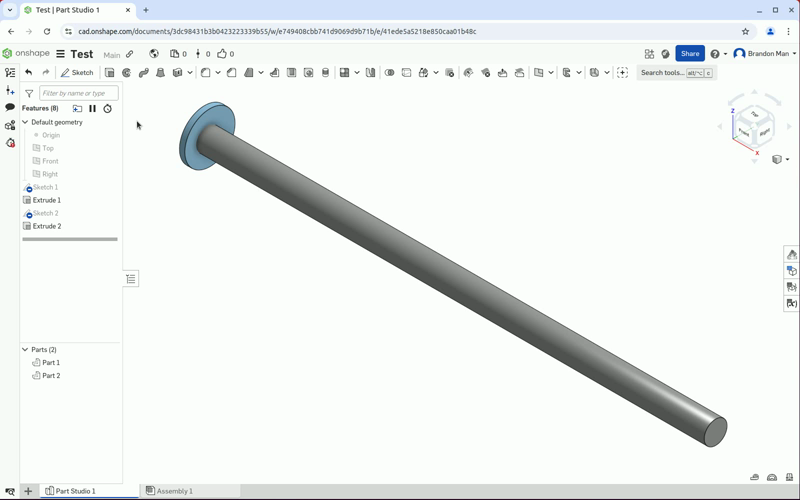
mouse_move(73, 189)
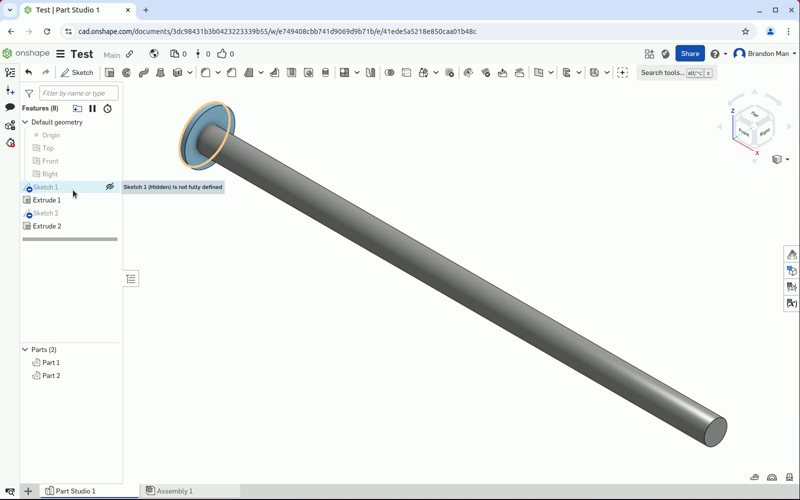
click(73, 189)